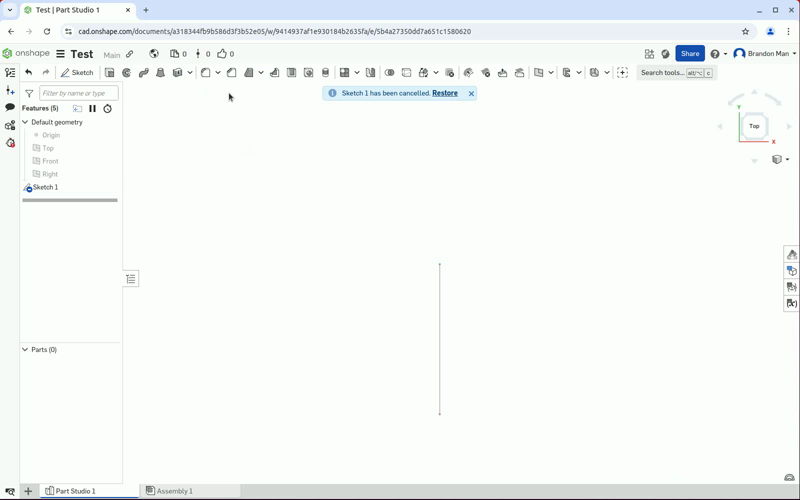
key(shift+h)
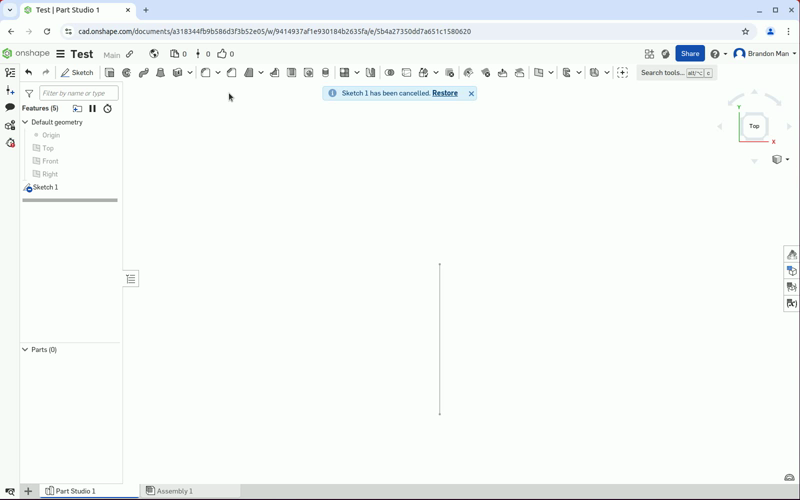
key(shift+s)
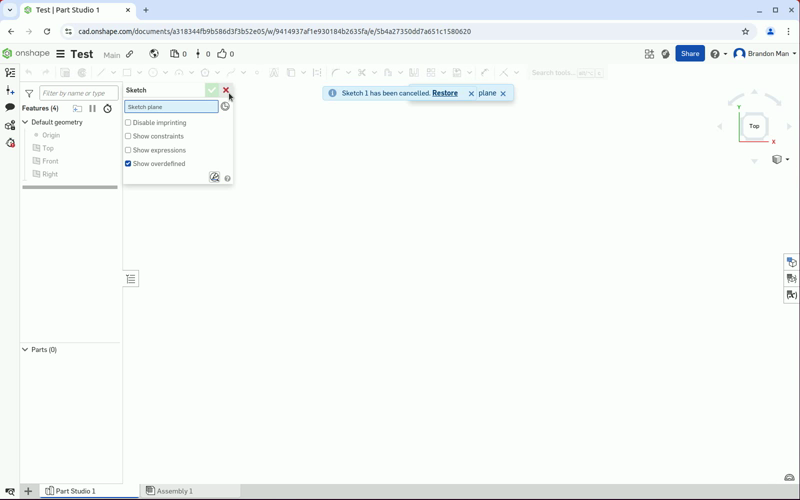
mouse_move(73, 150)
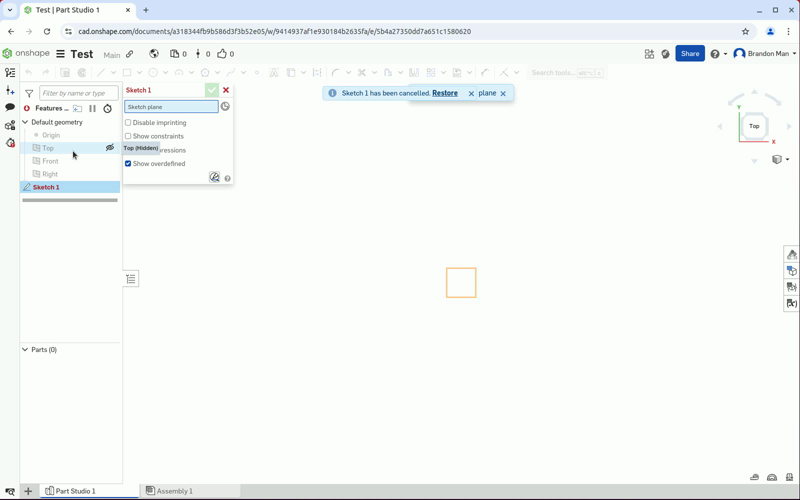
click(73, 150)
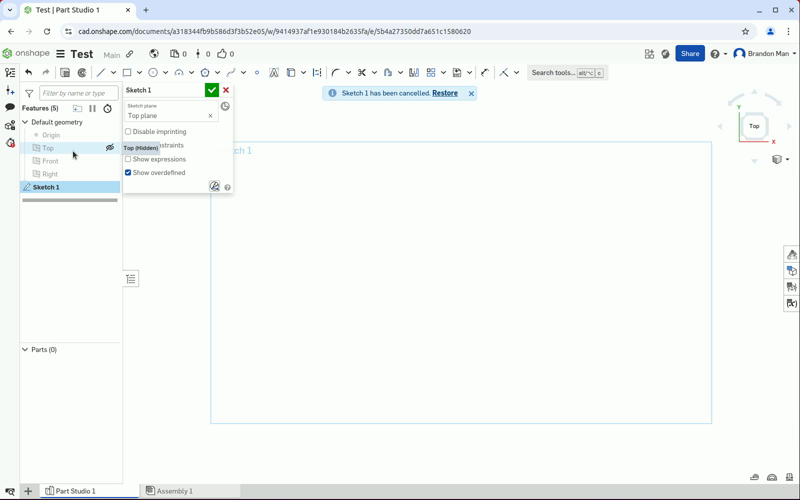
mouse_move(73, 352)
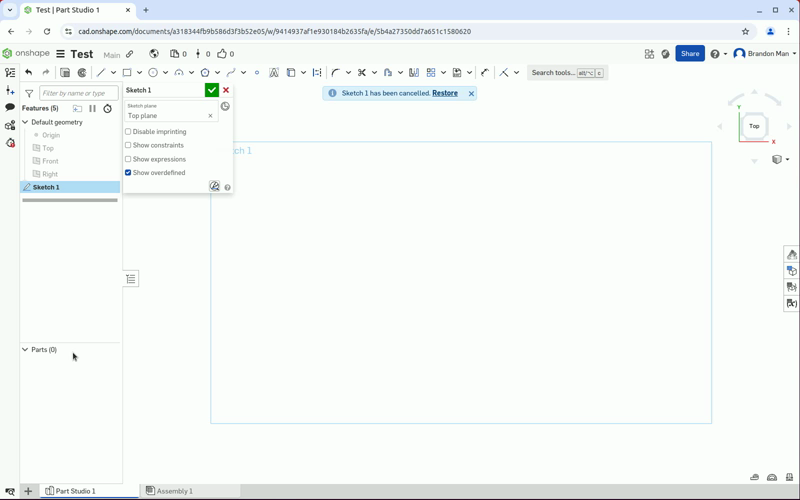
key(y)
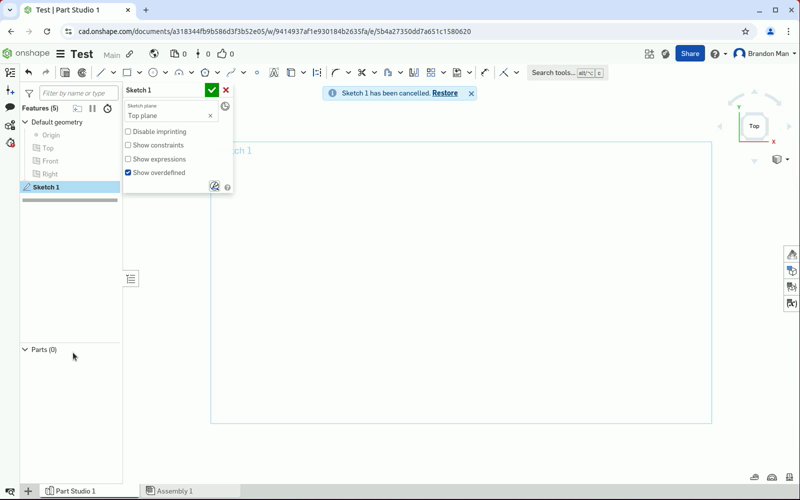
key(l)
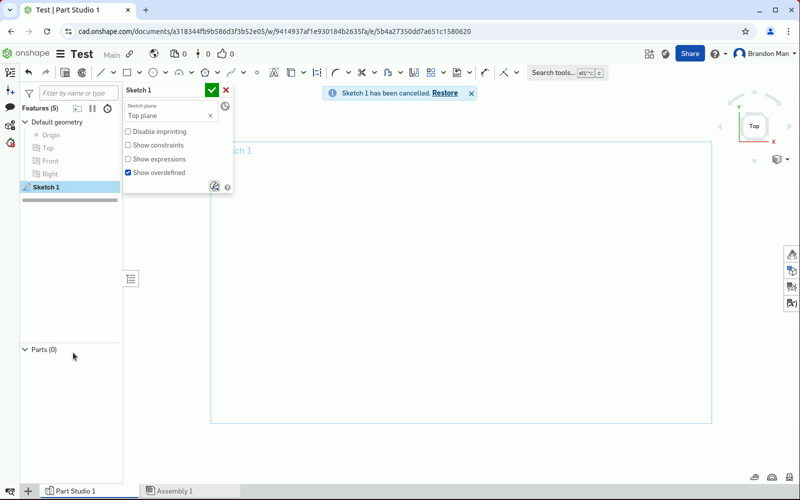
key_down(shift)
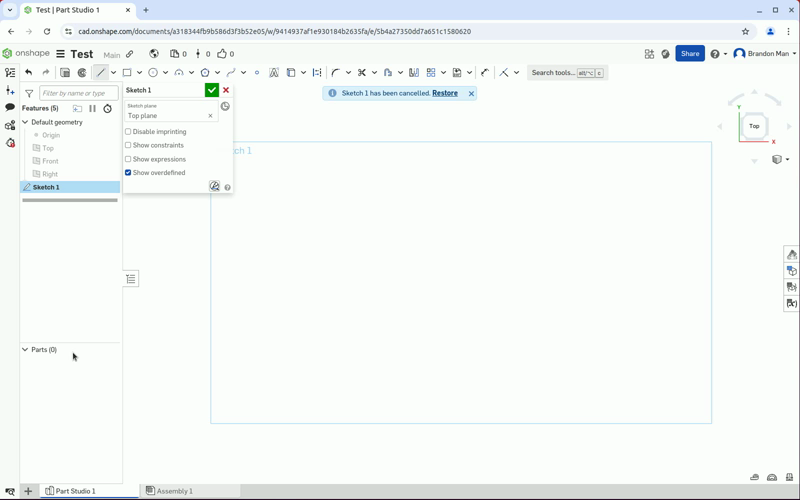
mouse_move(349, 282)
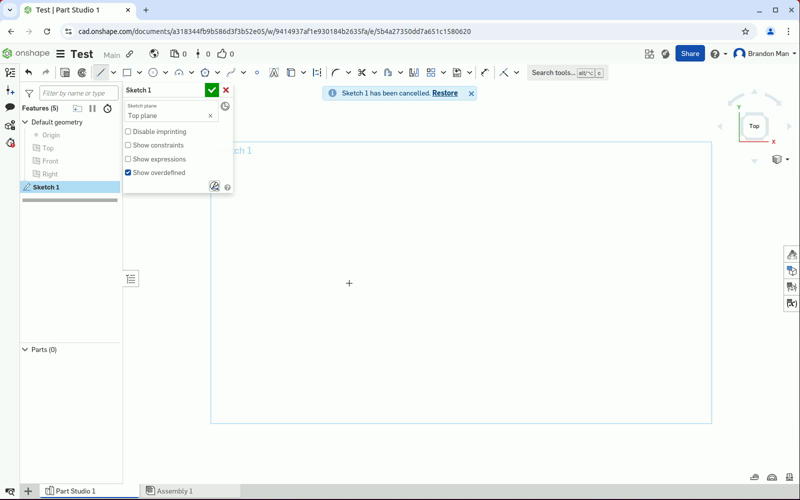
click(349, 282)
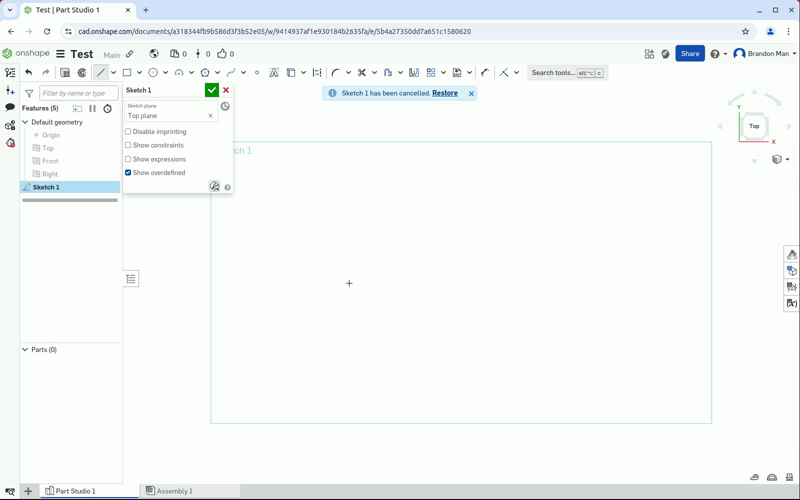
key_up(shift)
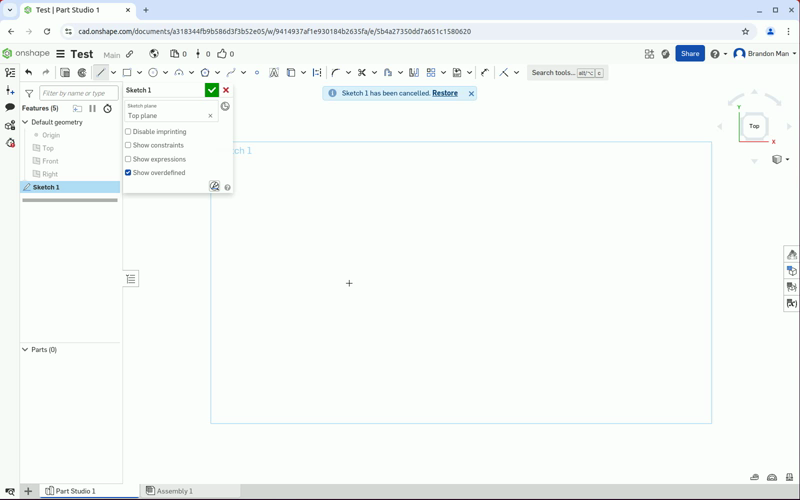
key_down(shift)
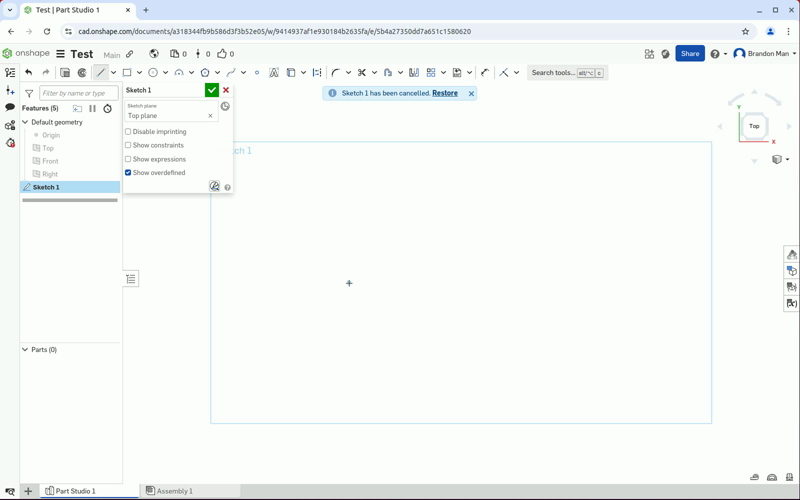
mouse_move(405, 378)
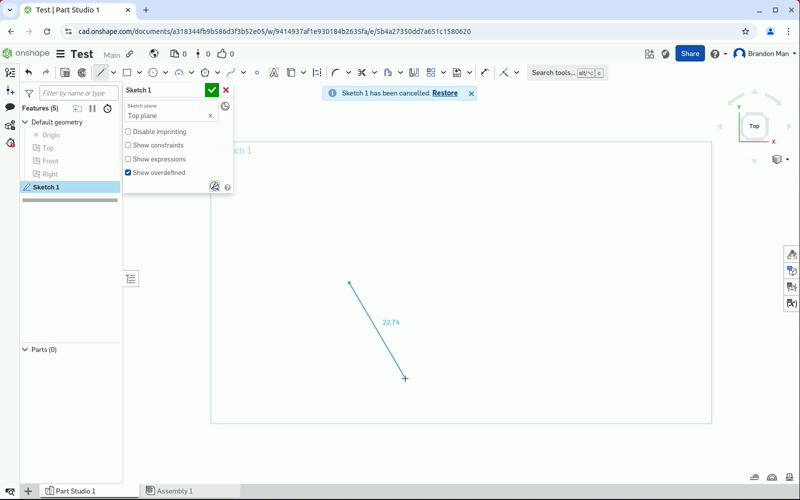
click(405, 378)
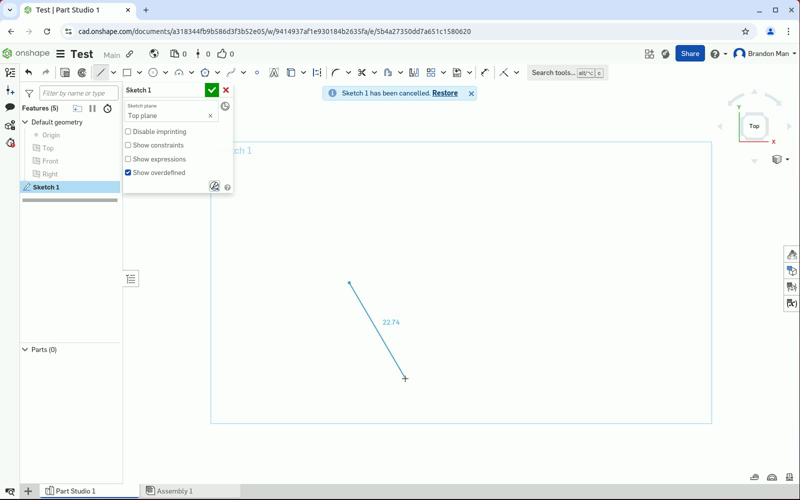
key_up(shift)
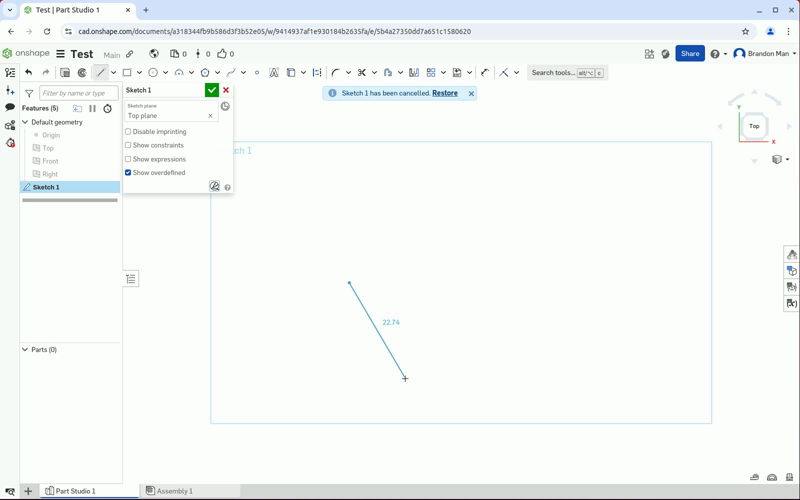
key_down(shift)
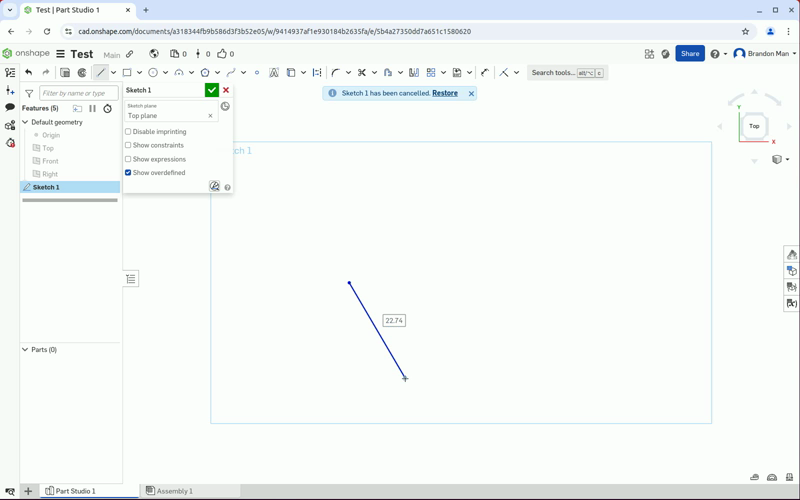
mouse_move(514, 378)
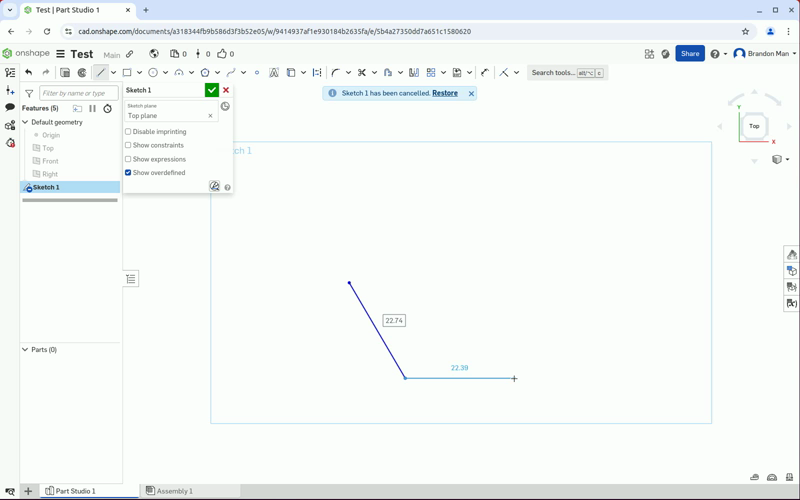
click(514, 378)
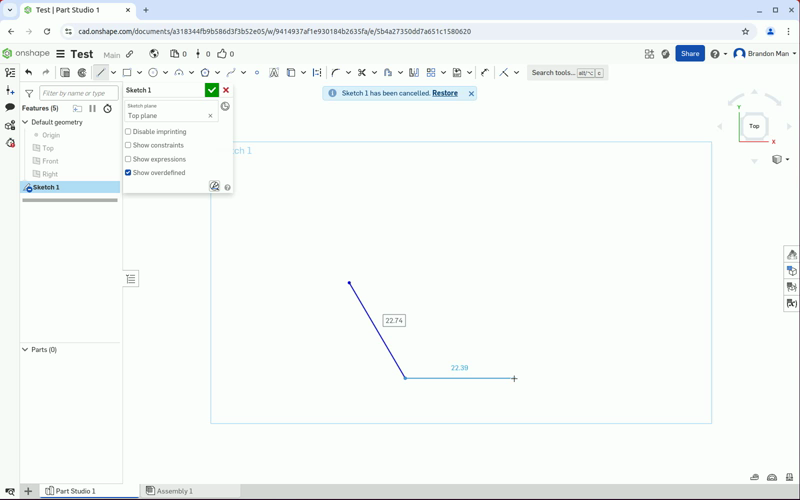
key_up(shift)
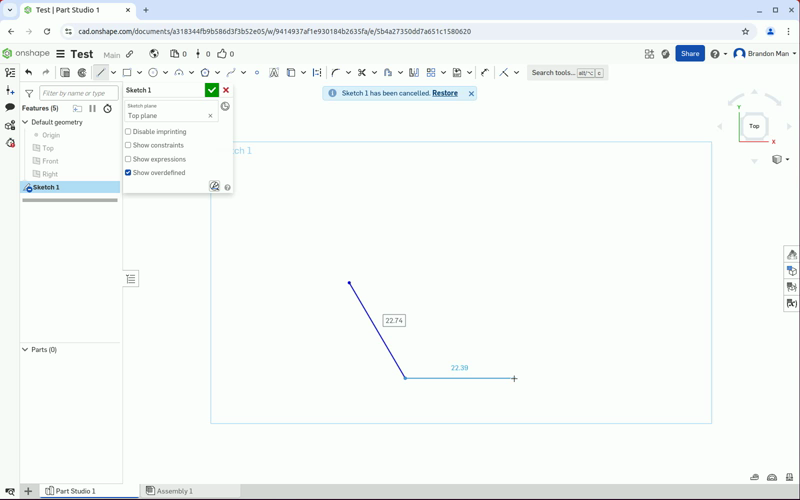
key_down(shift)
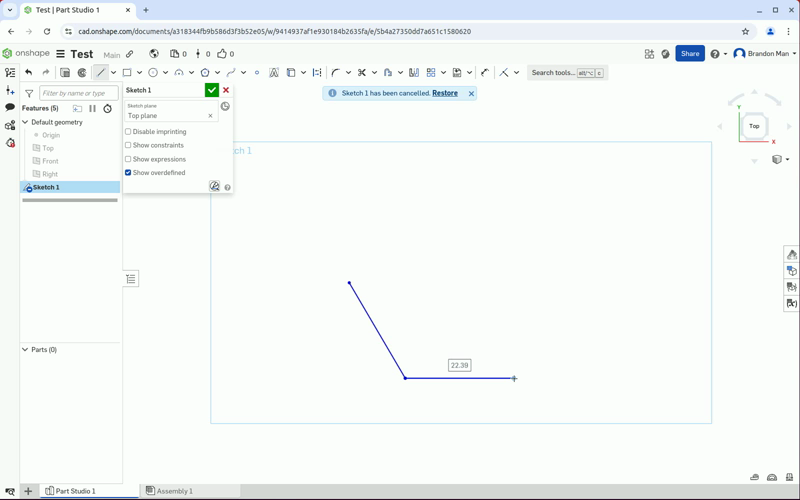
mouse_move(569, 282)
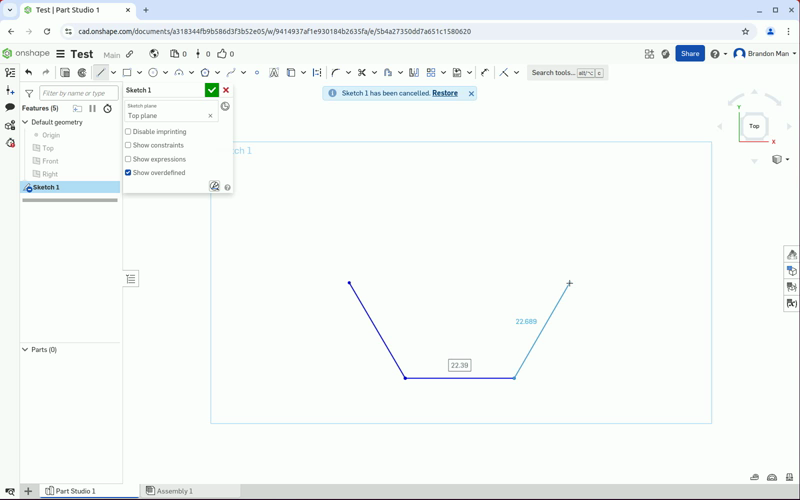
click(569, 282)
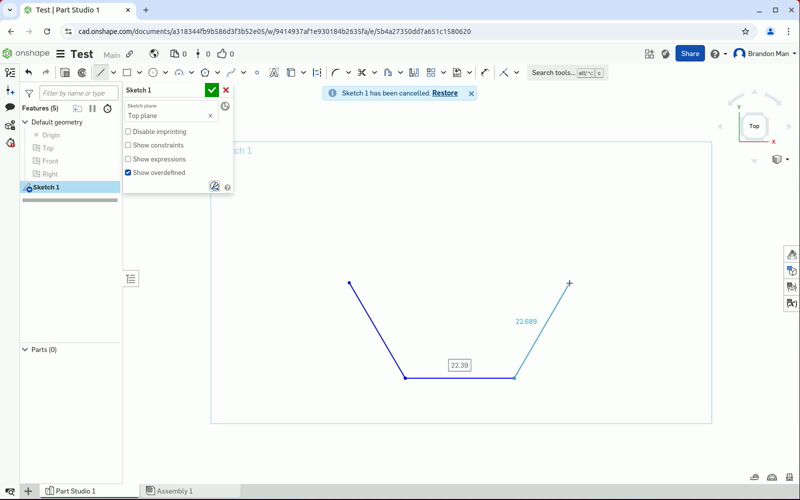
key_up(shift)
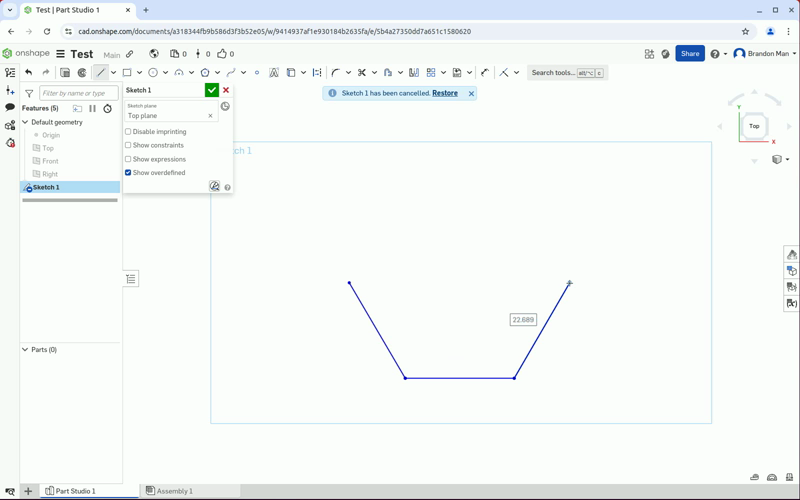
key_down(shift)
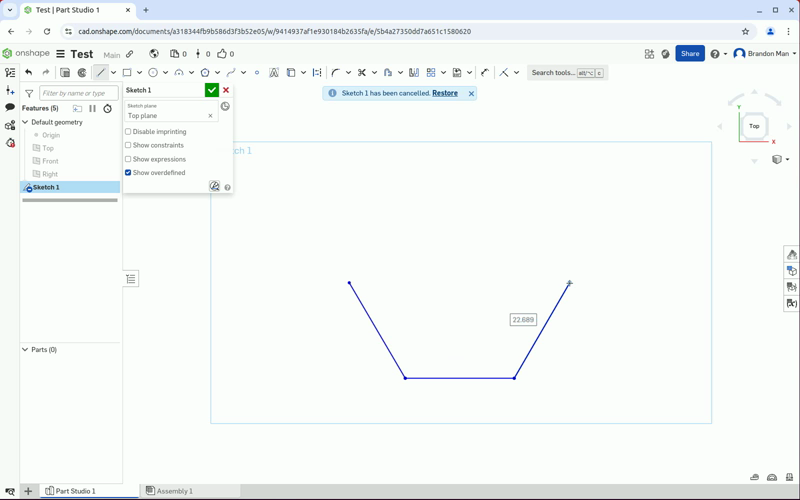
mouse_move(514, 187)
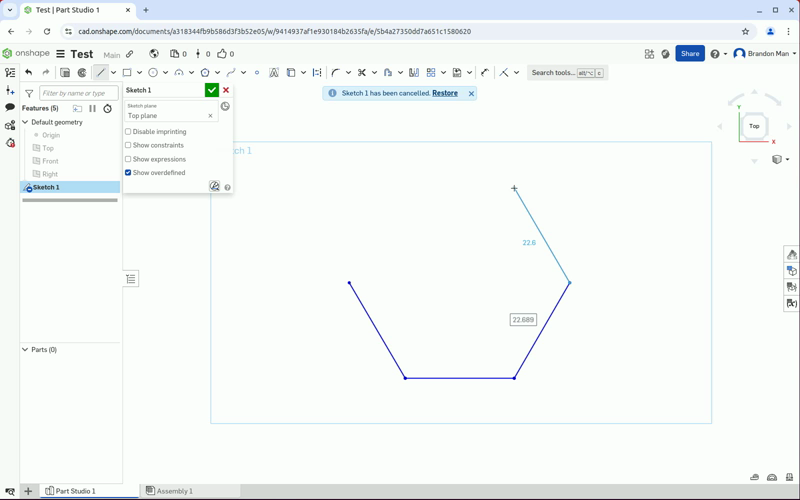
click(514, 187)
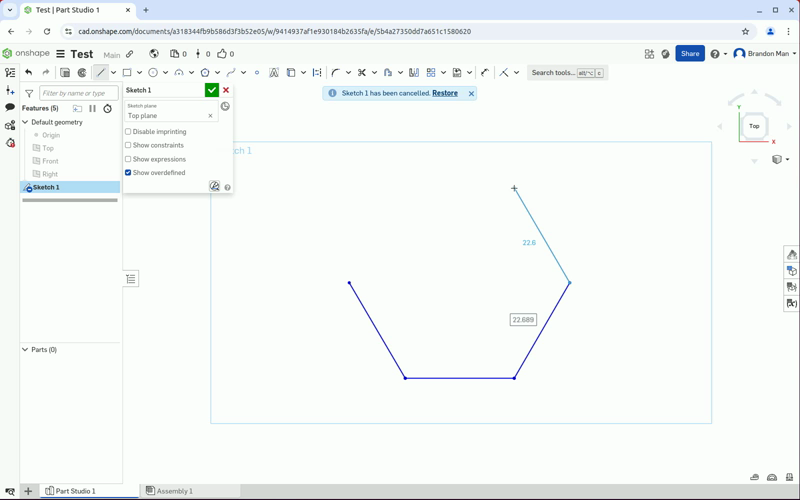
key_up(shift)
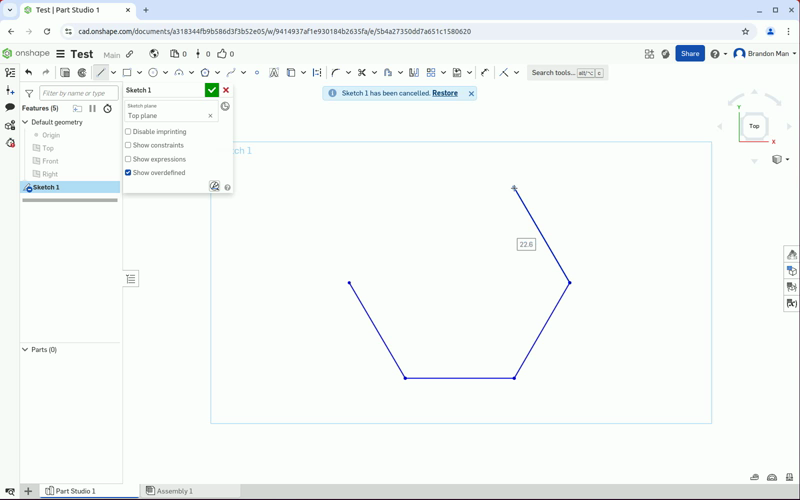
key_down(shift)
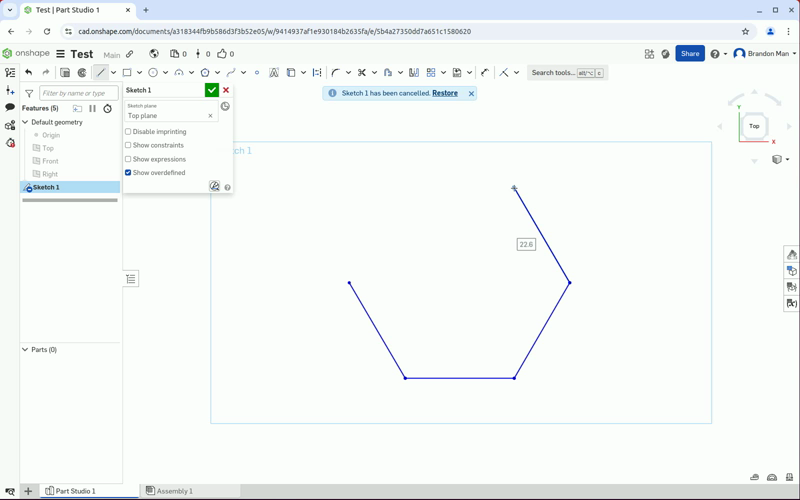
mouse_move(405, 187)
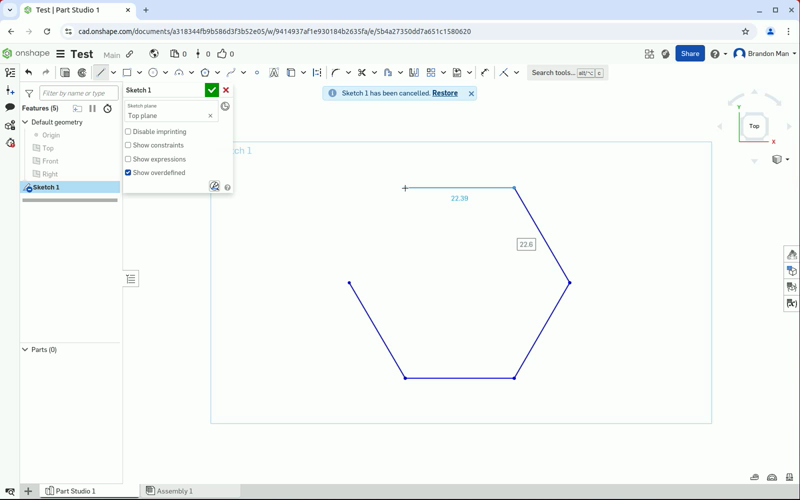
click(405, 187)
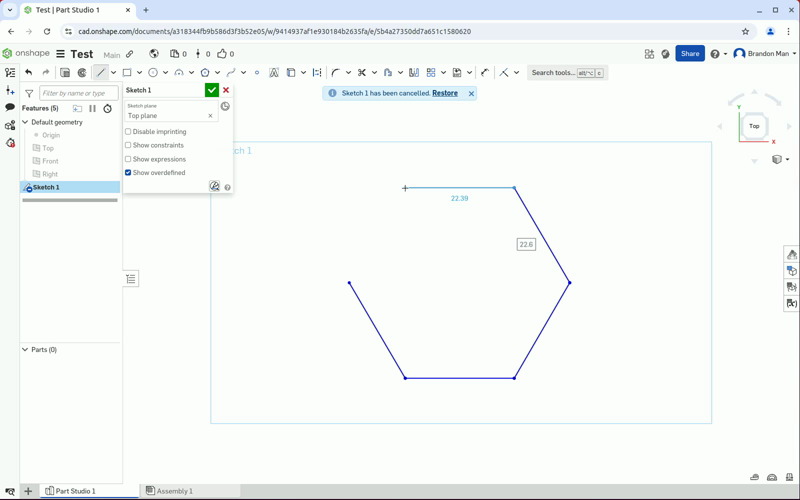
key_up(shift)
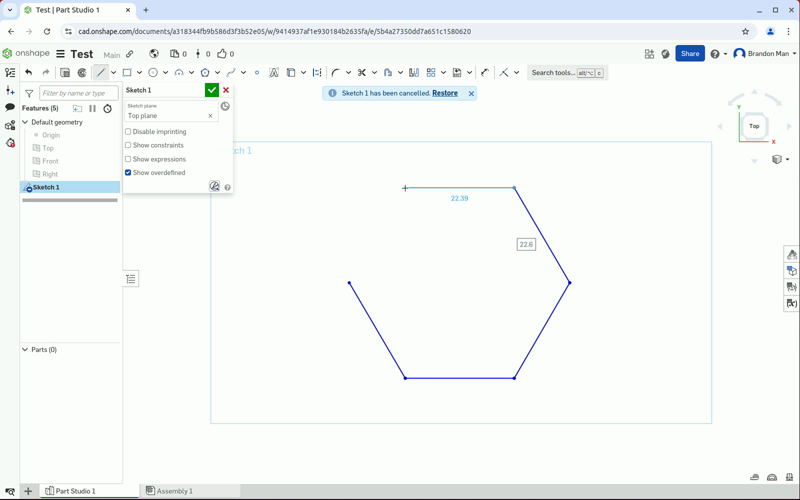
key_down(shift)
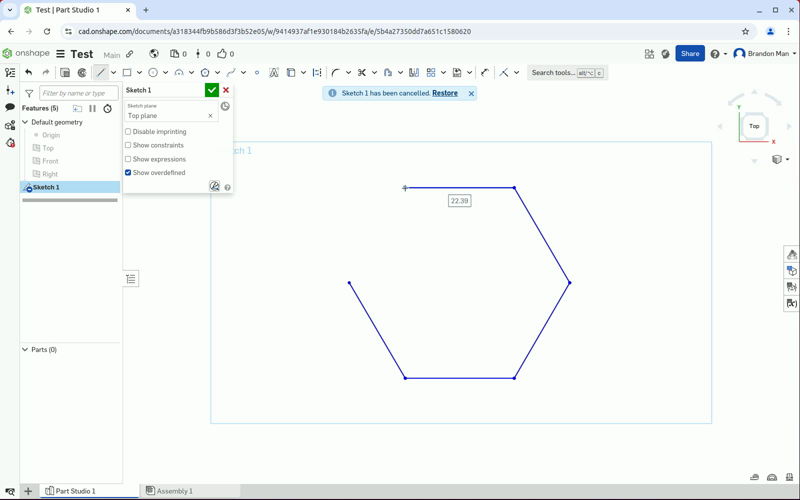
mouse_move(349, 282)
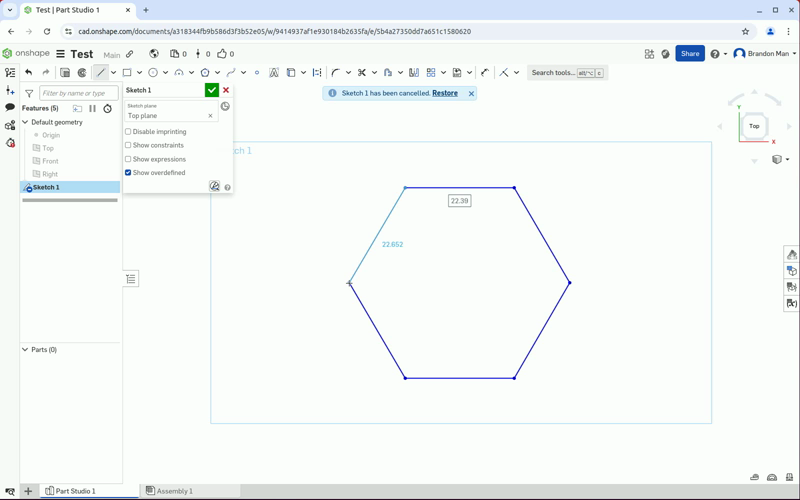
key_up(shift)
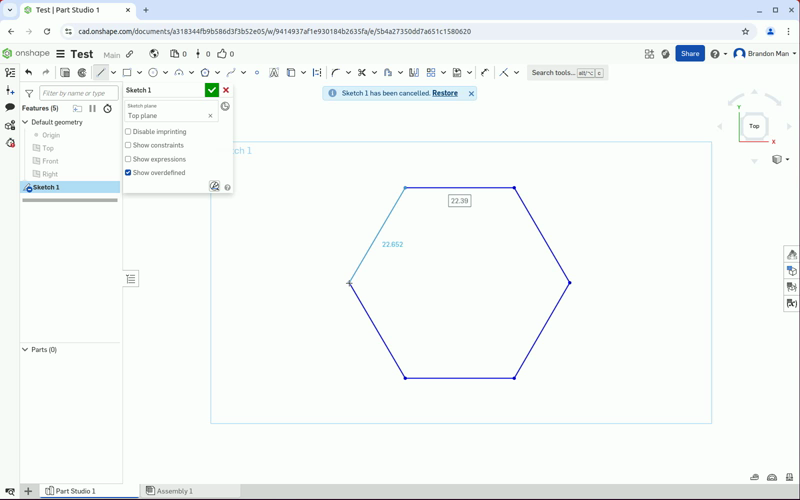
click(349, 282)
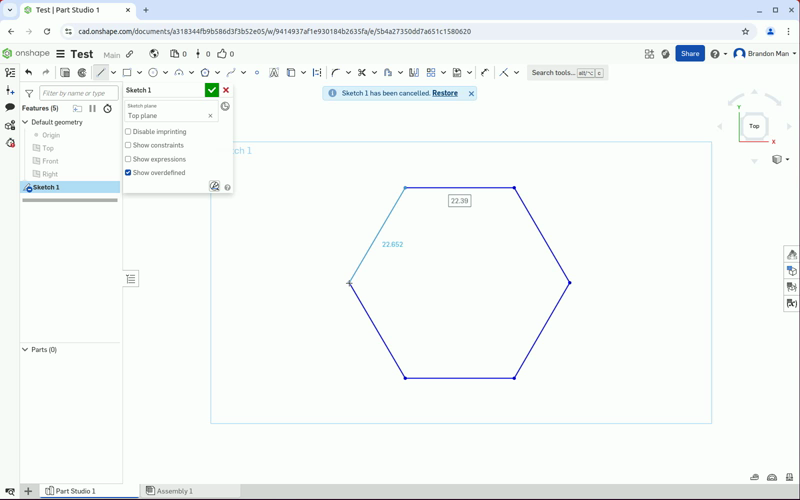
key(esc)
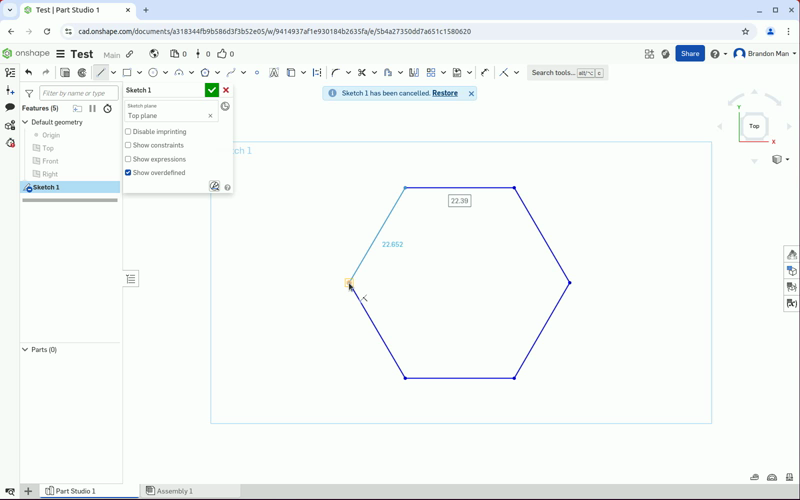
mouse_move(430, 236)
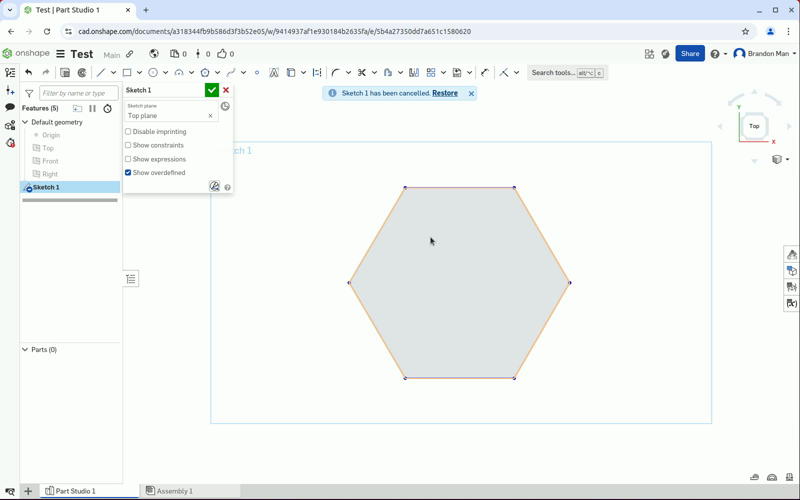
click(430, 236)
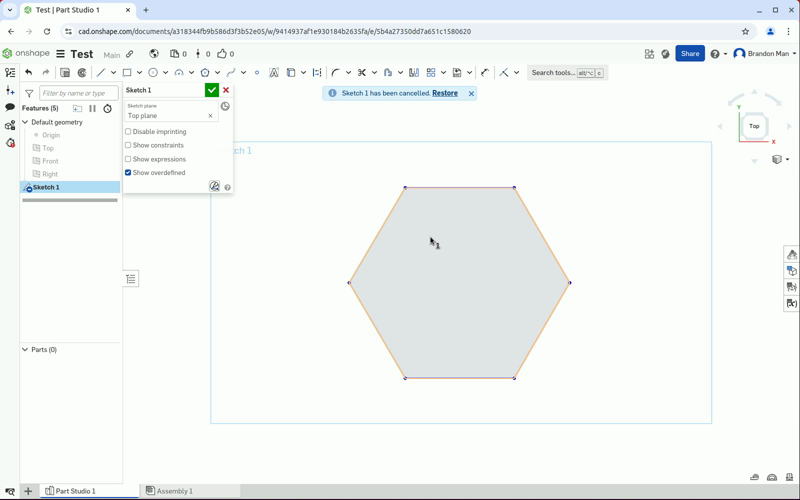
mouse_move(73, 352)
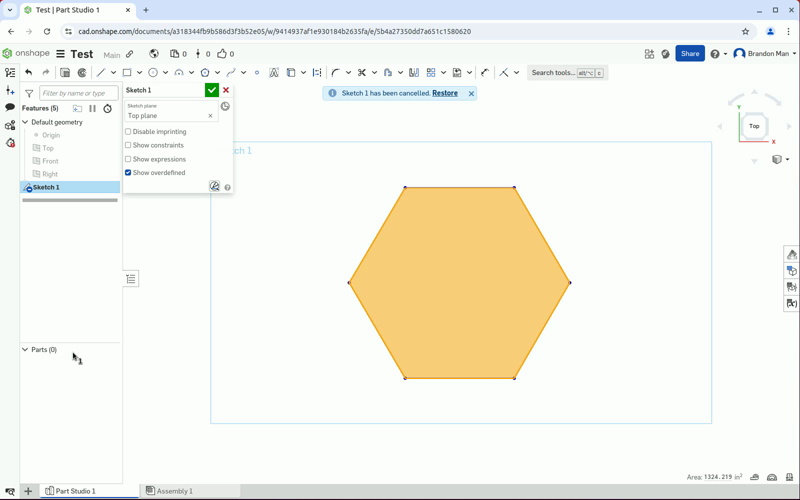
key(shift+y)
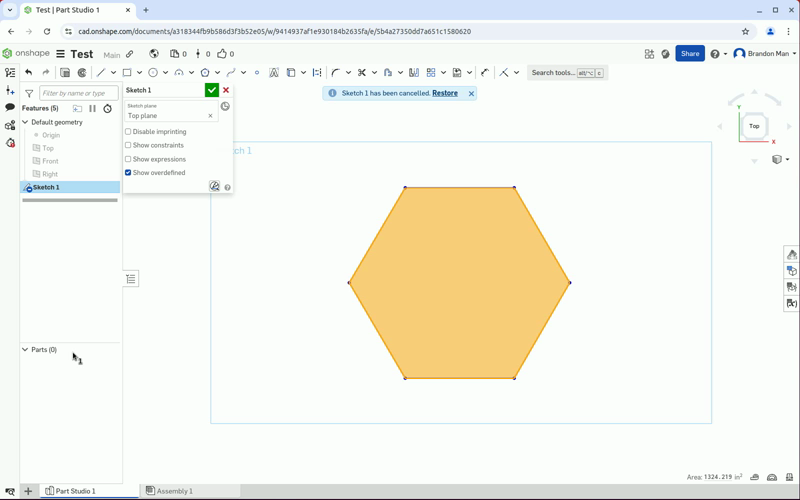
key(shift+e)
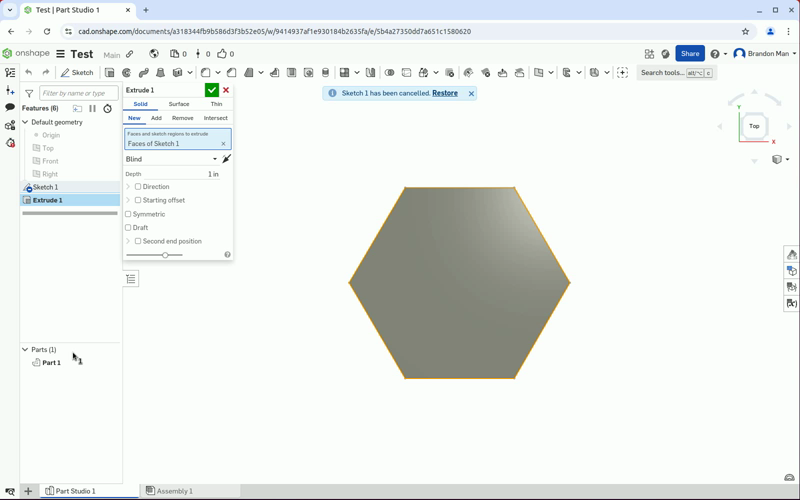
mouse_move(143, 106)
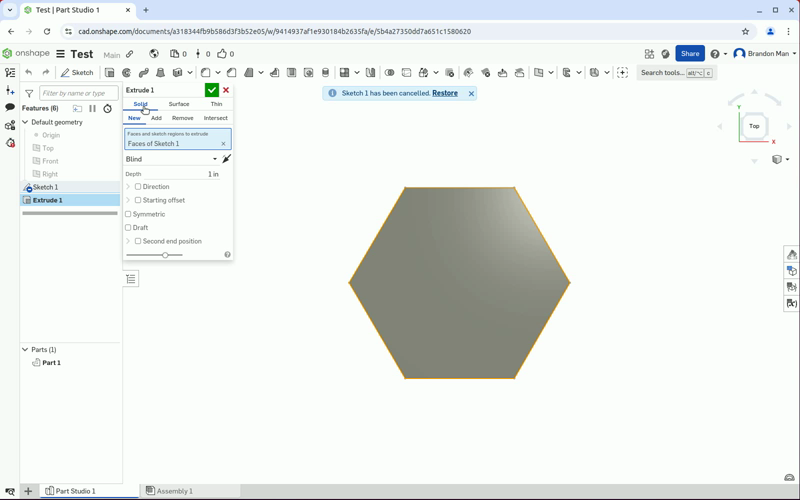
click(143, 106)
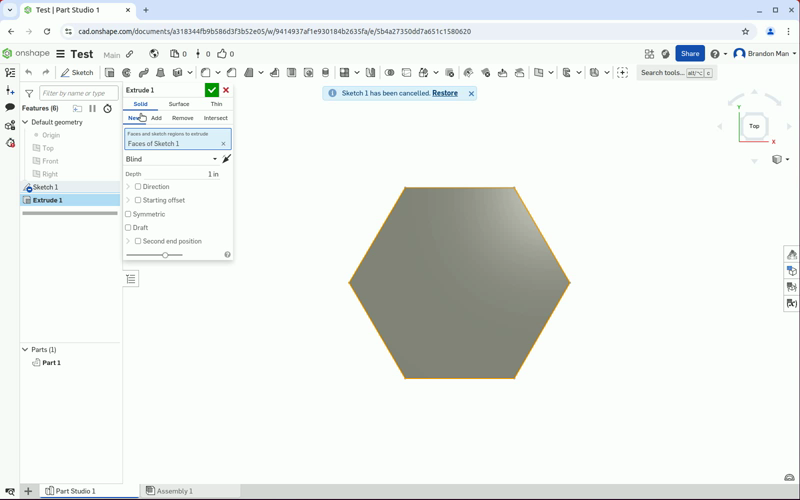
mouse_move(137, 120)
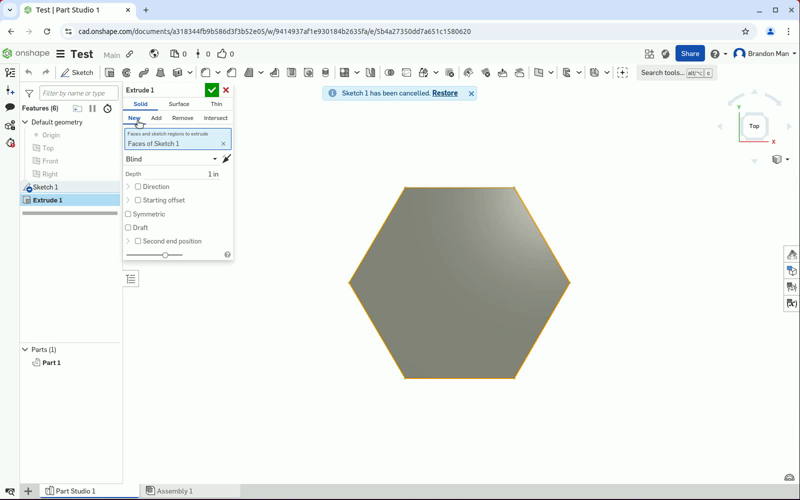
click(137, 120)
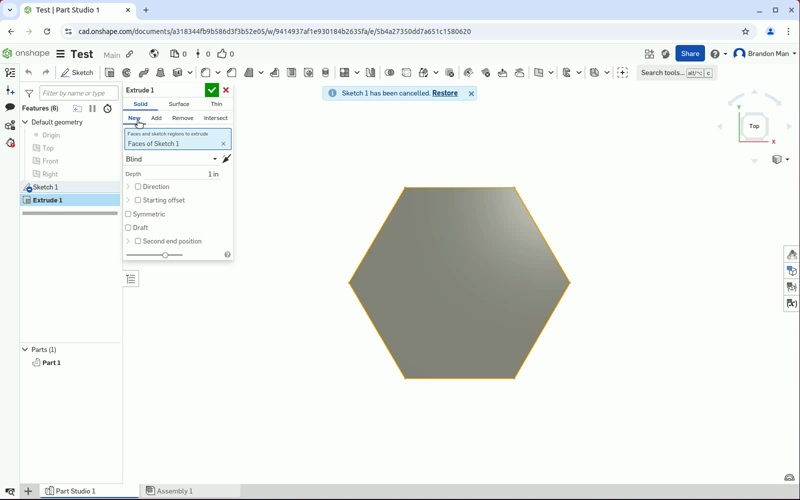
key(tab, 4)
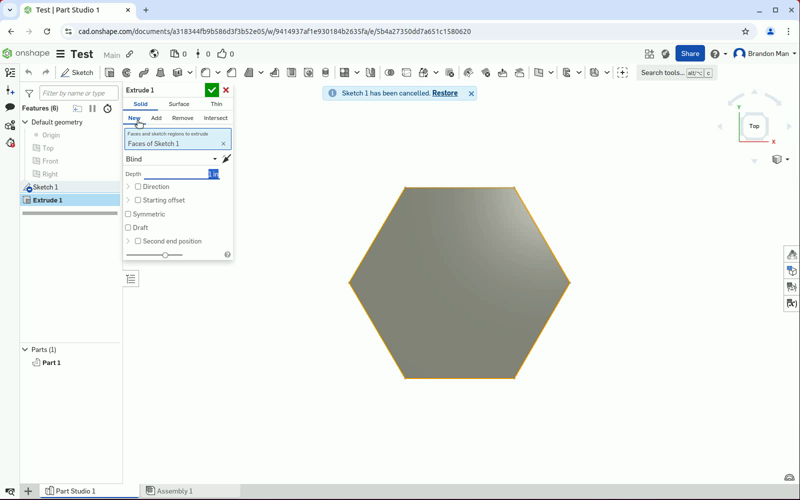
text(15.405)
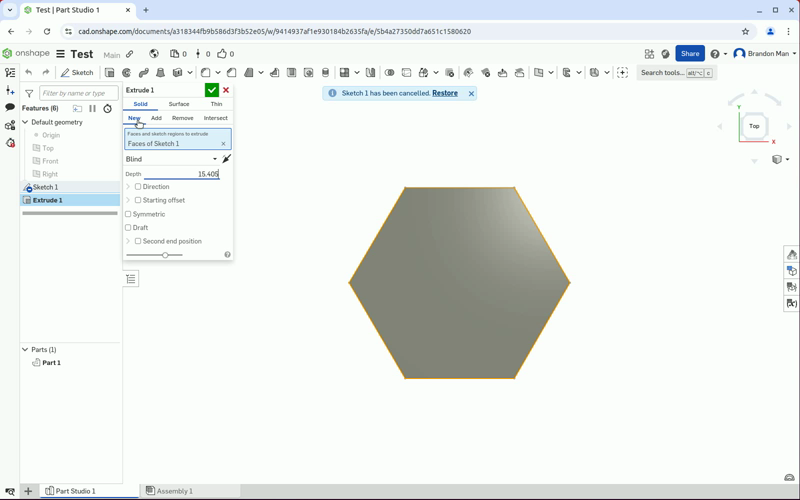
key(enter)
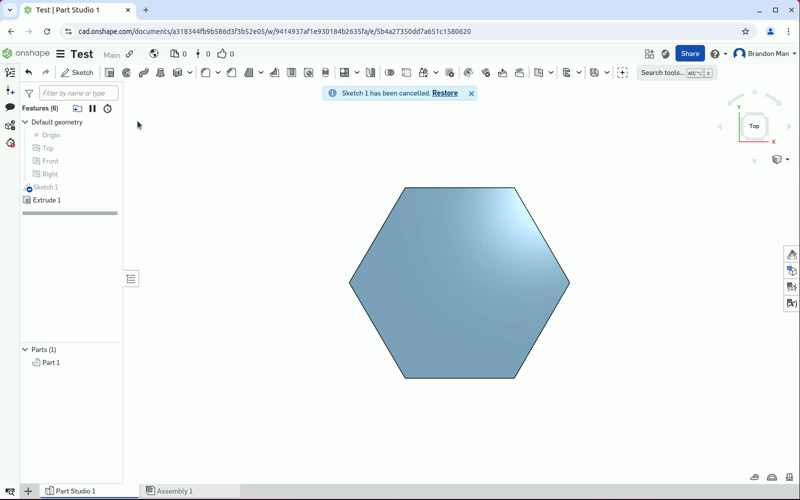
key(shift+h)
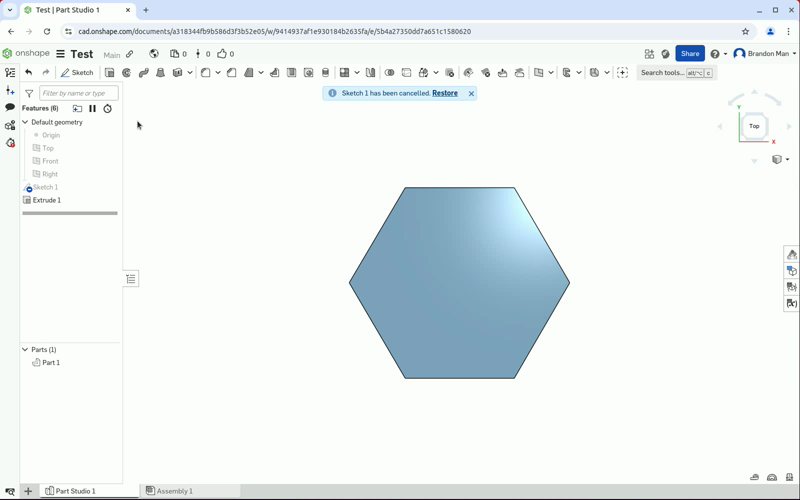
key(shift+h)
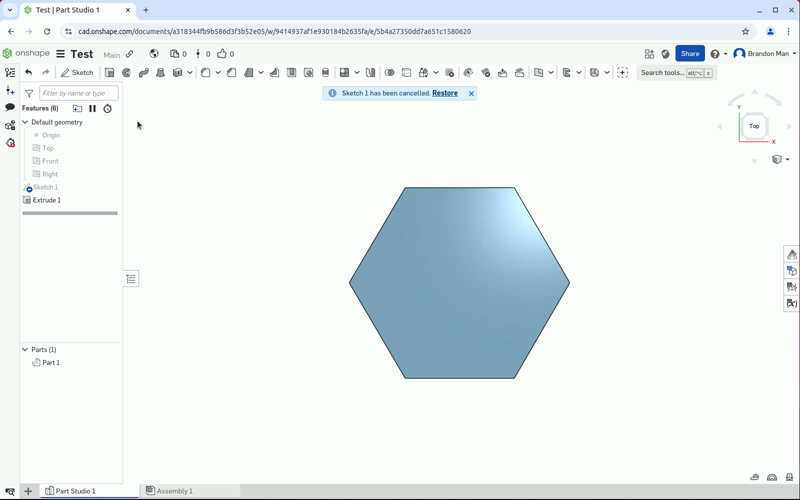
mouse_move(73, 189)
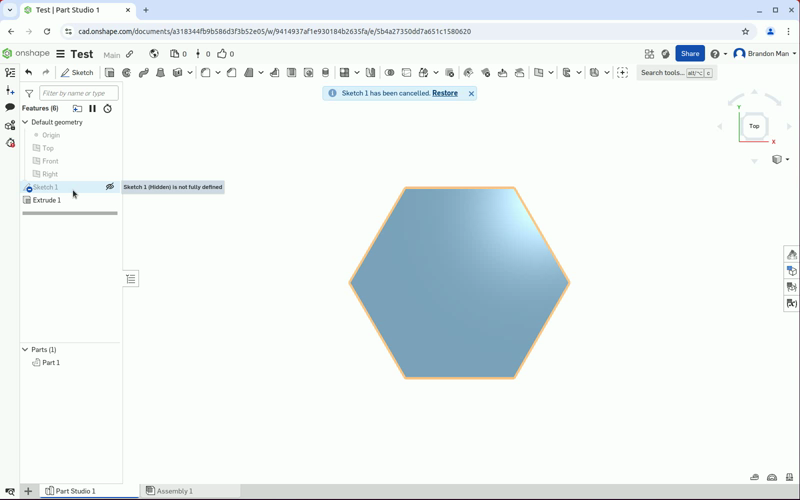
click(73, 189)
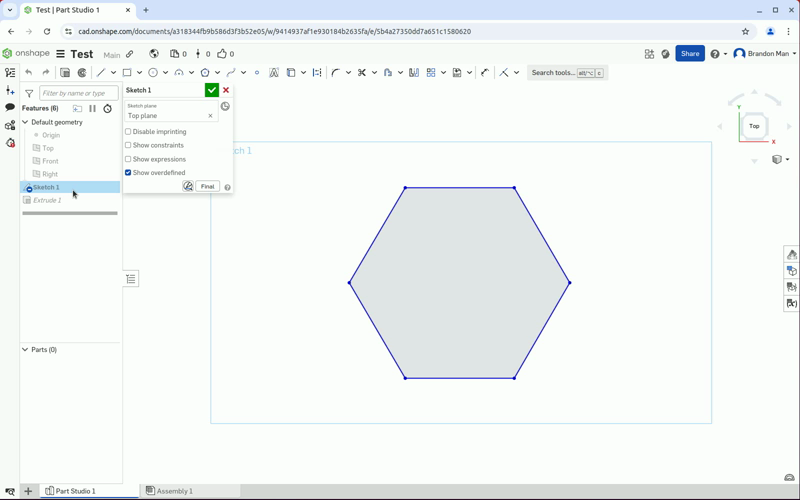
mouse_move(229, 92)
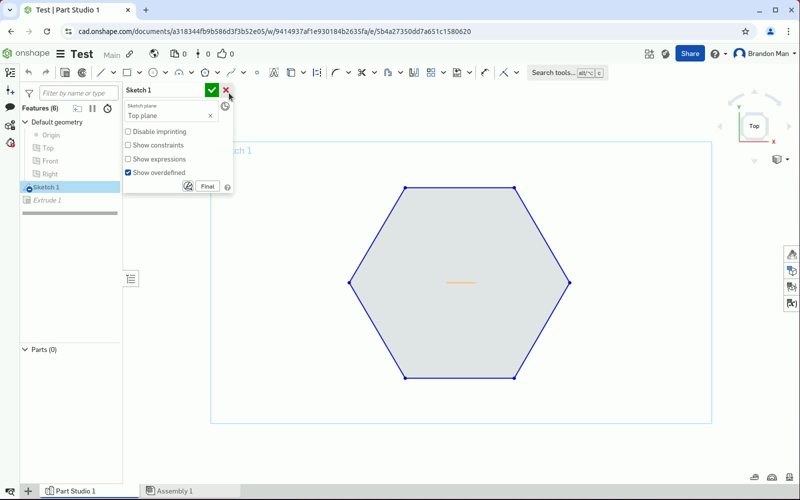
click(229, 92)
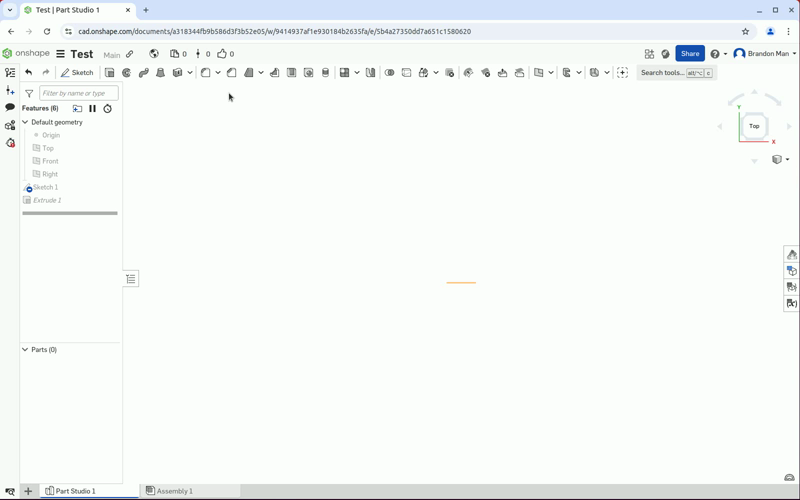
mouse_move(541, 75)
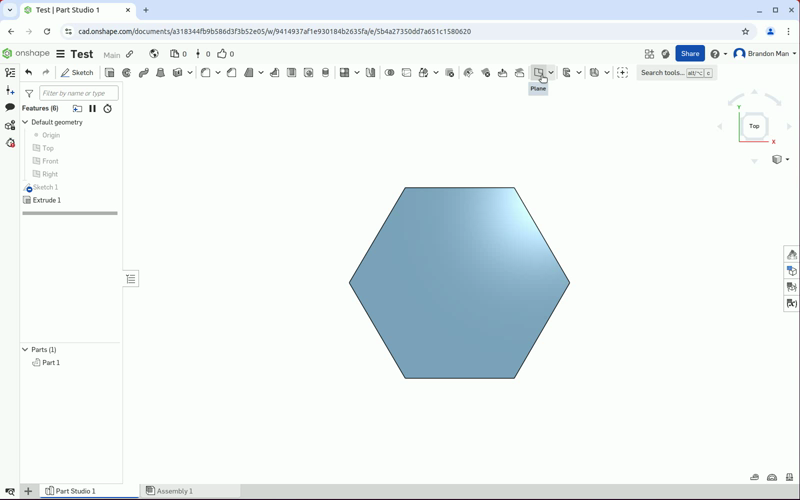
click(541, 75)
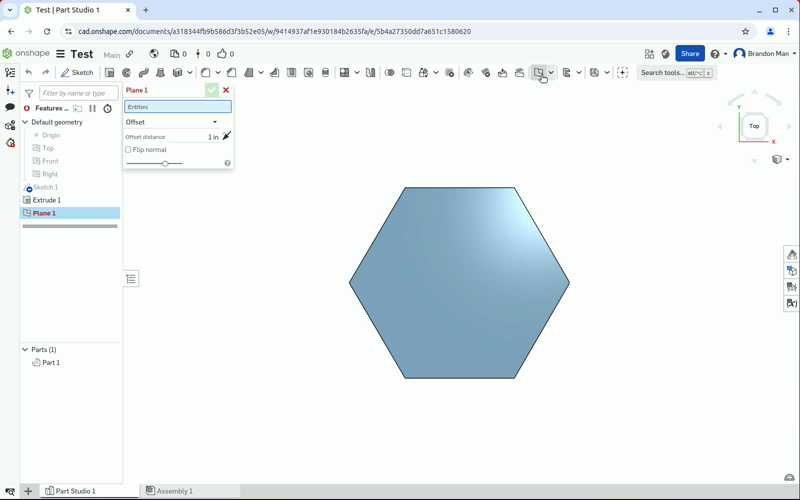
mouse_move(73, 150)
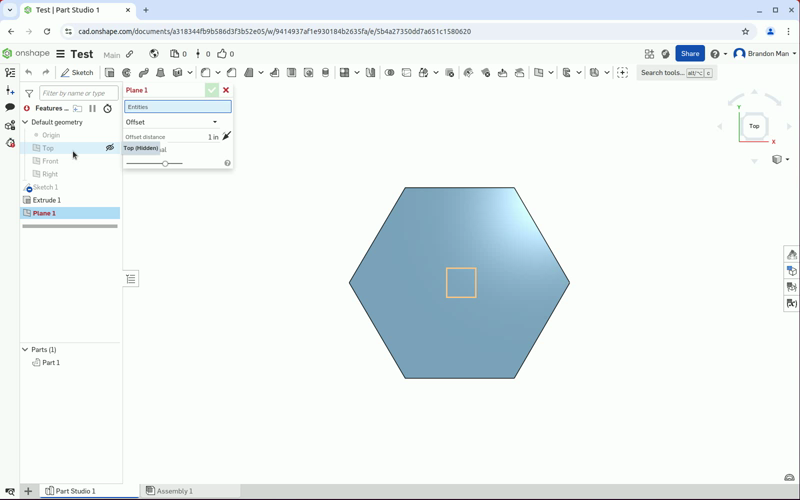
click(73, 150)
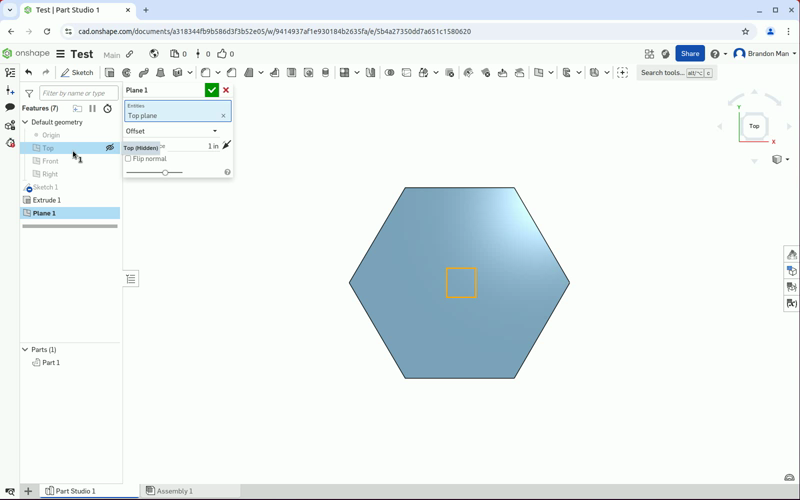
key(tab, 2)
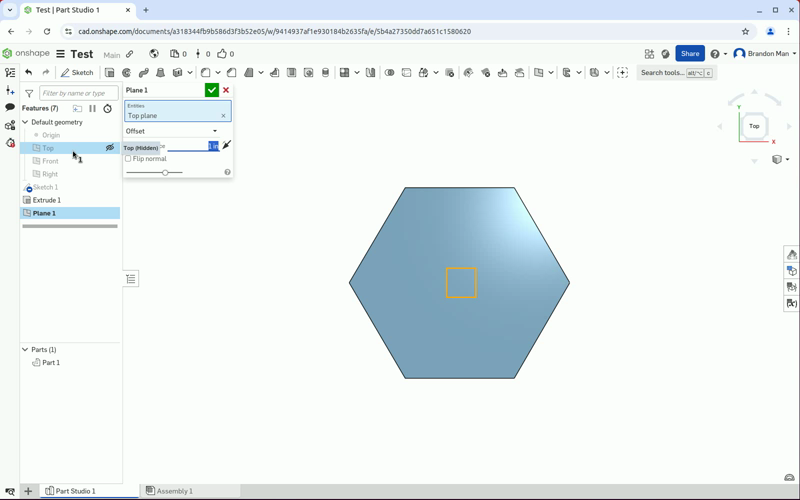
text(15.405)
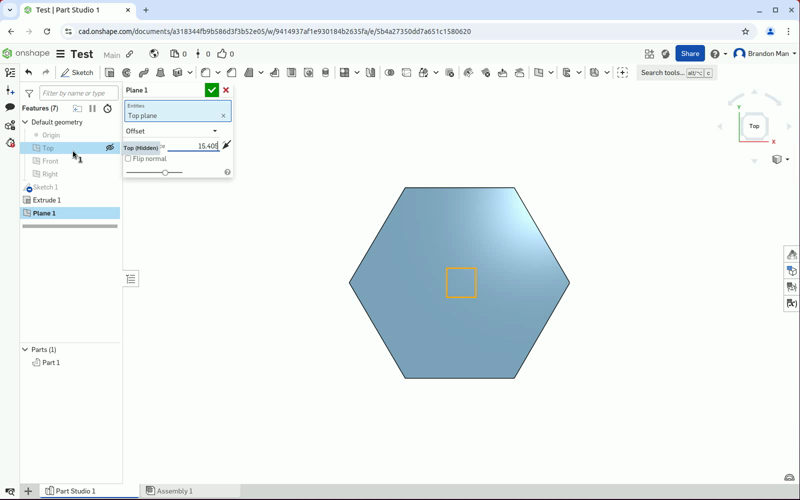
key(enter, 2)
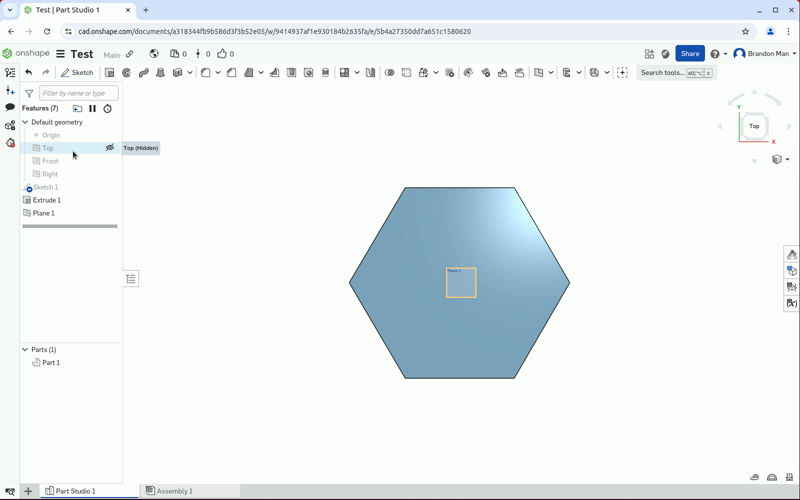
key(shift+s)
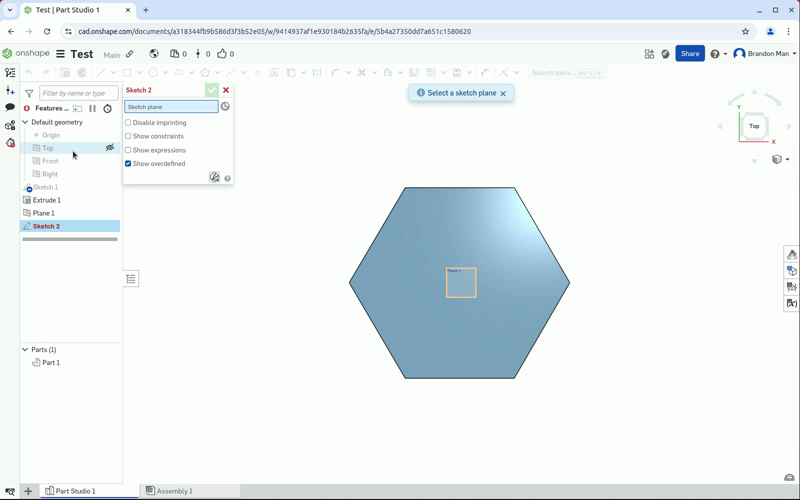
mouse_move(73, 215)
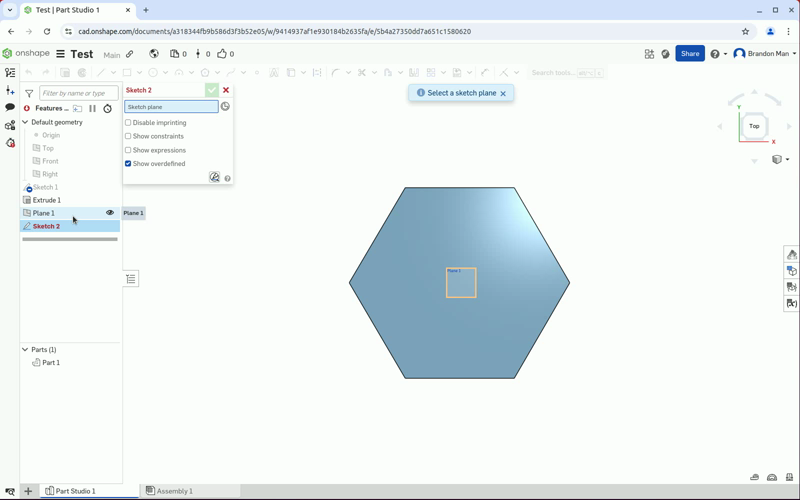
click(73, 215)
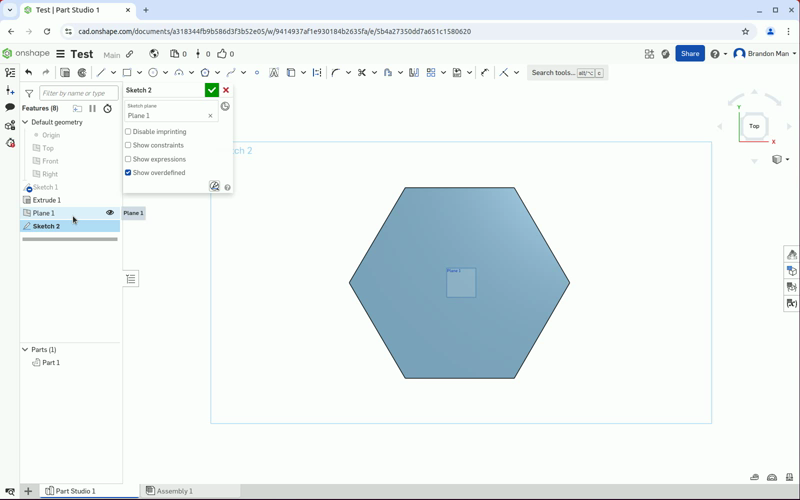
mouse_move(73, 352)
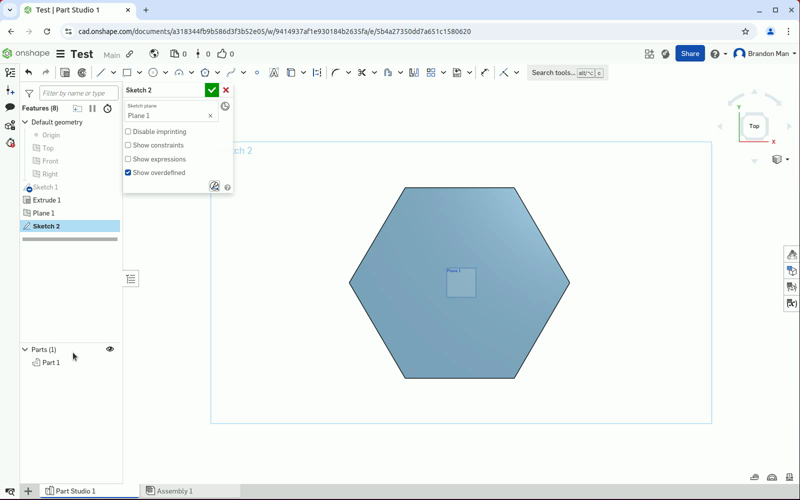
key(y)
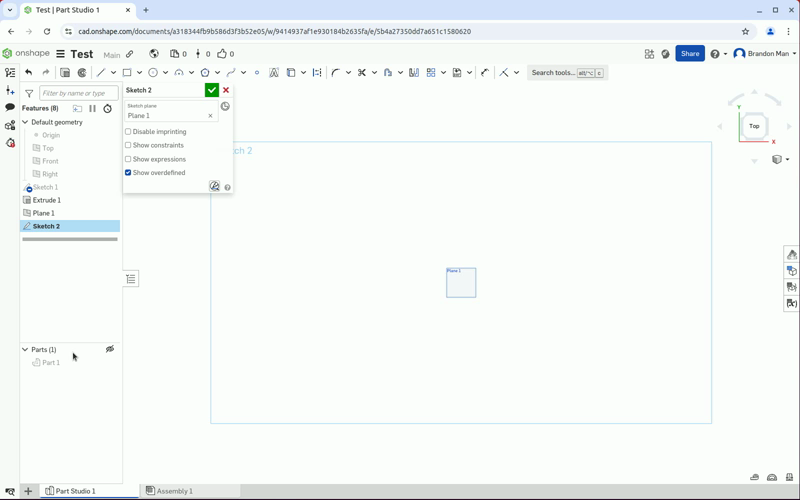
key(c)
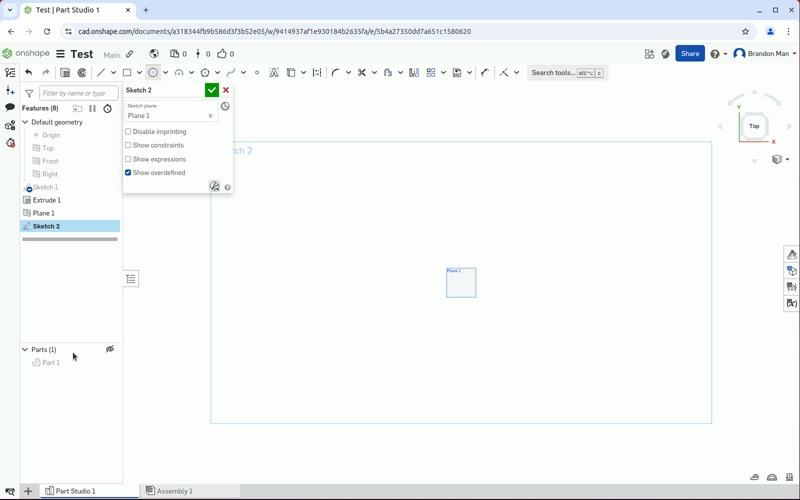
key_down(shift)
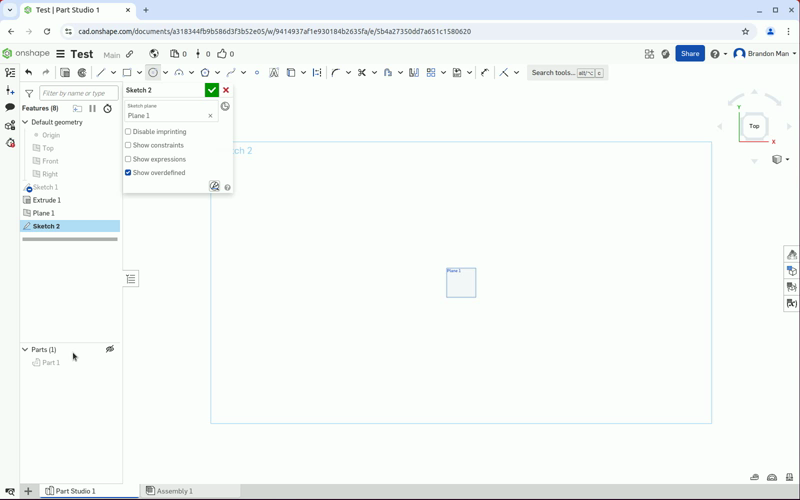
mouse_move(461, 282)
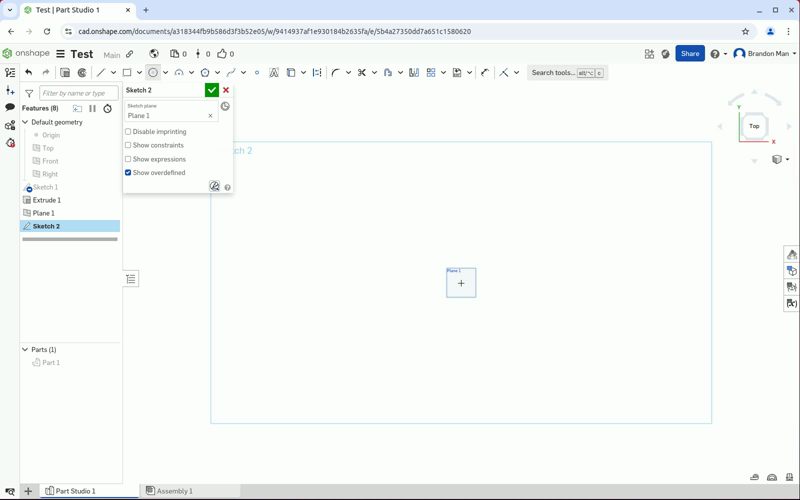
click(461, 282)
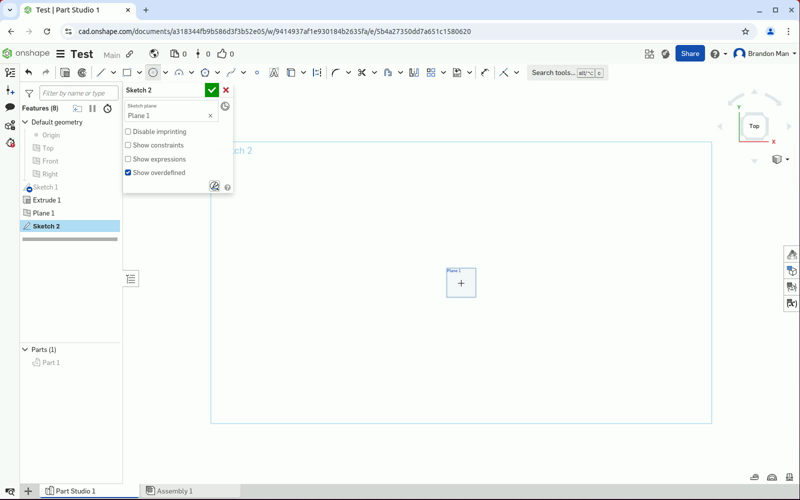
key_up(shift)
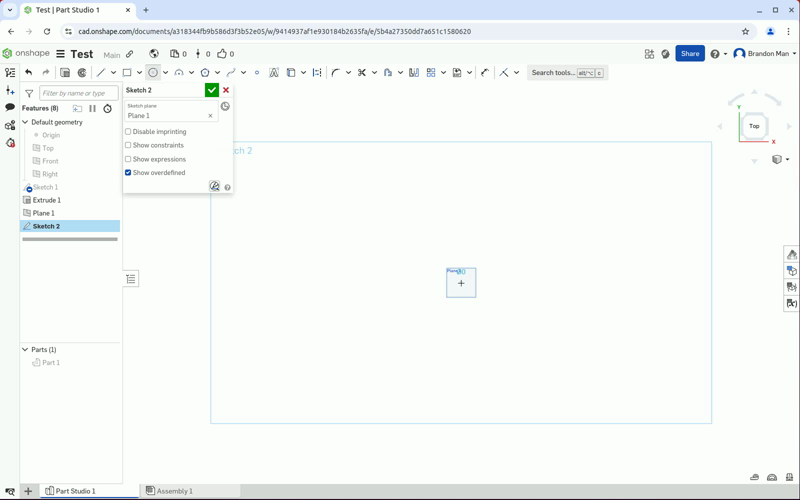
mouse_move(552, 282)
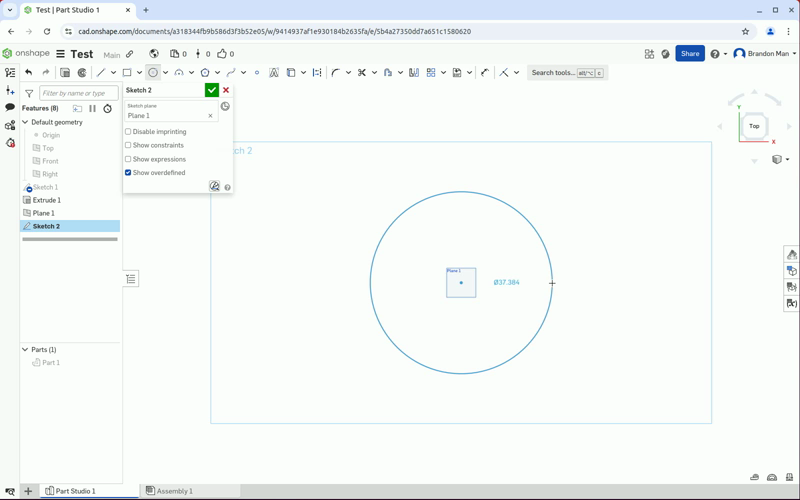
click(552, 282)
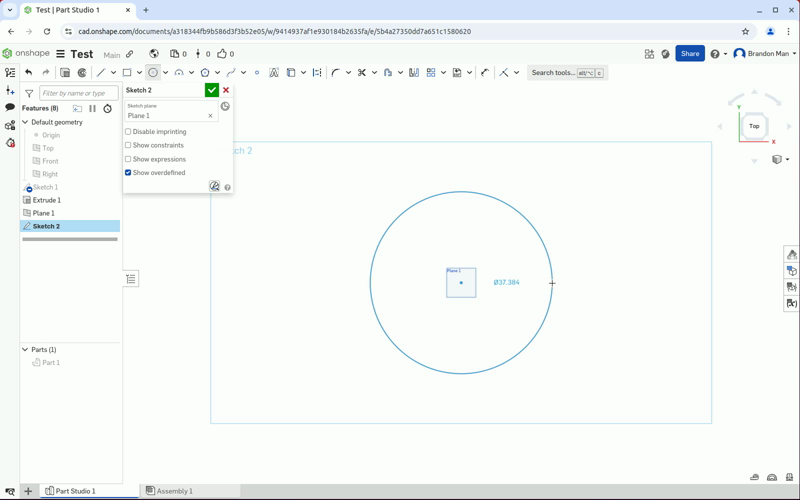
key(esc)
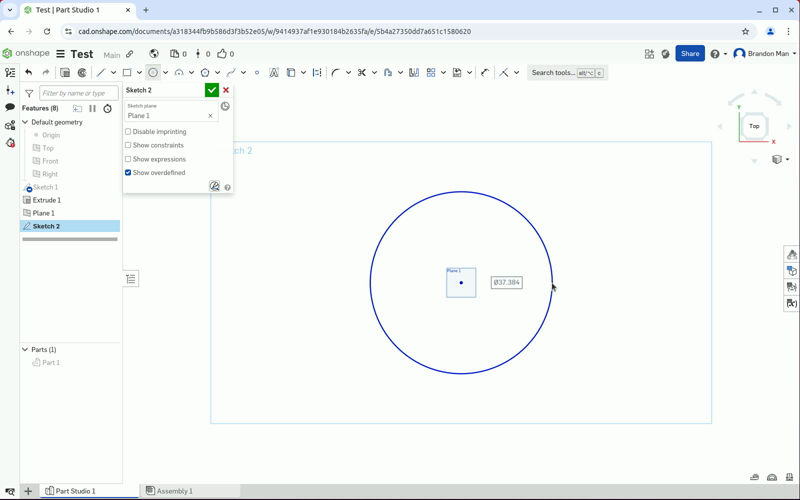
mouse_move(409, 273)
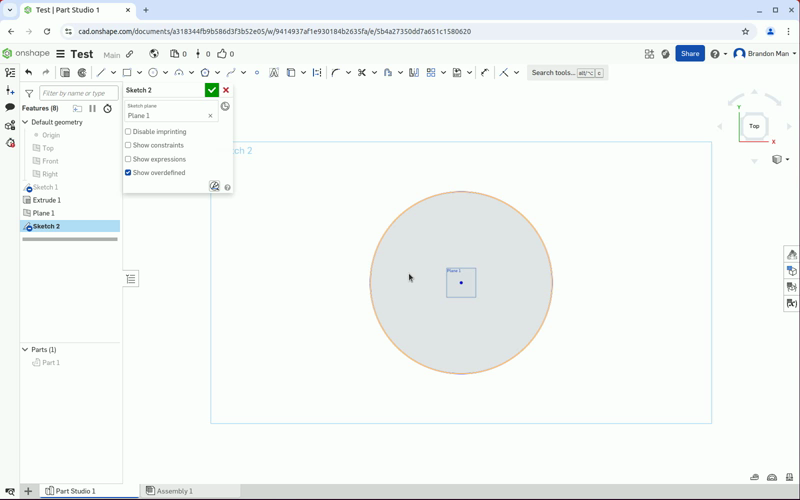
click(409, 273)
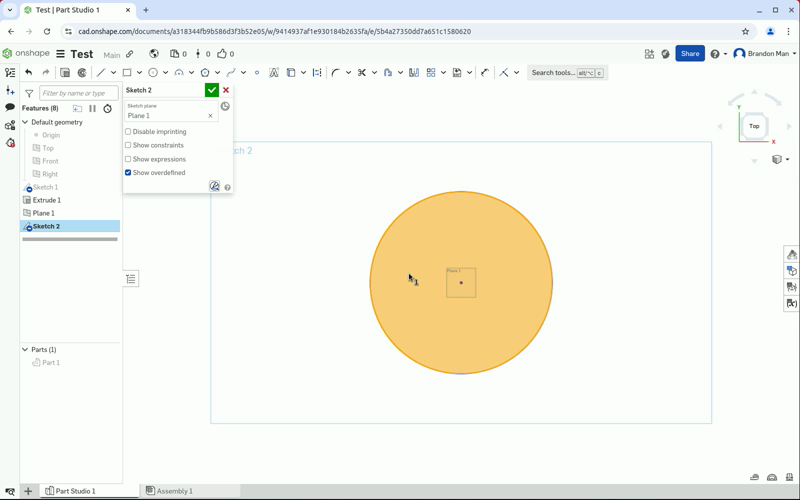
mouse_move(73, 352)
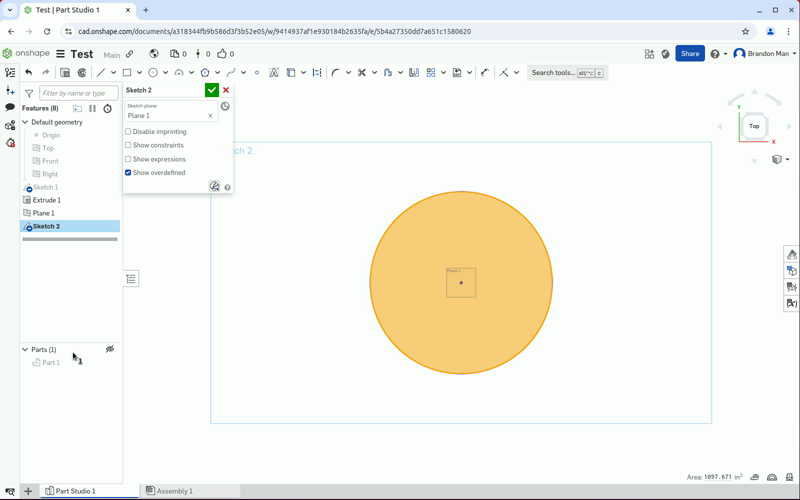
key(shift+y)
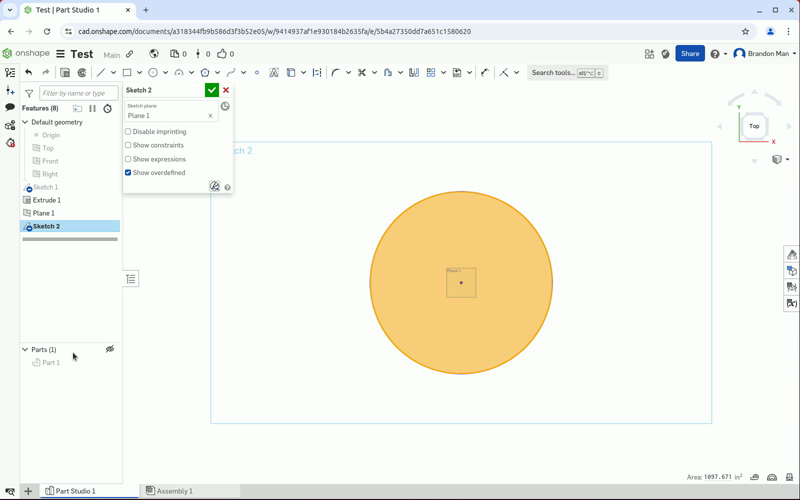
key(shift+e)
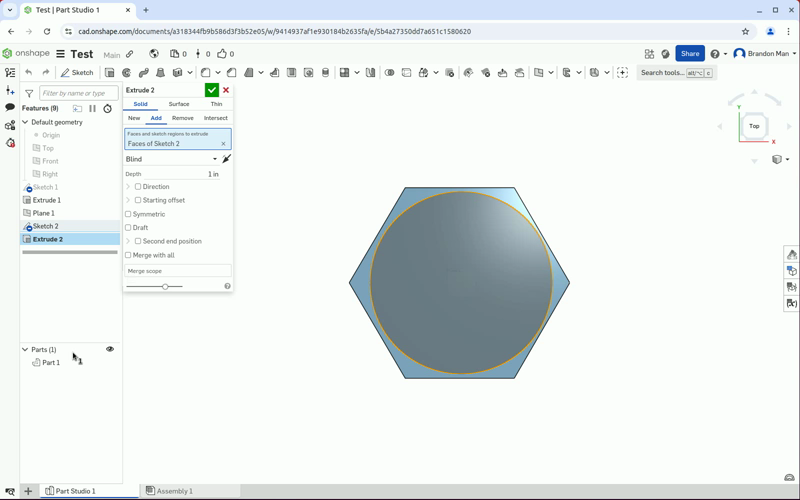
mouse_move(143, 106)
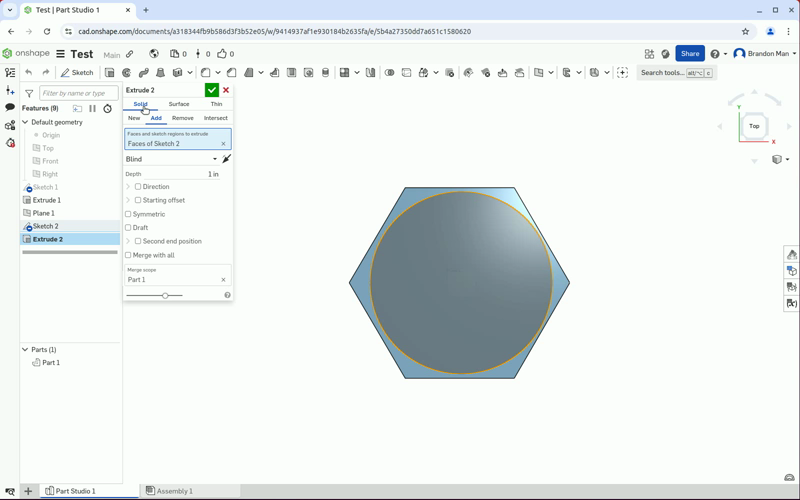
click(143, 106)
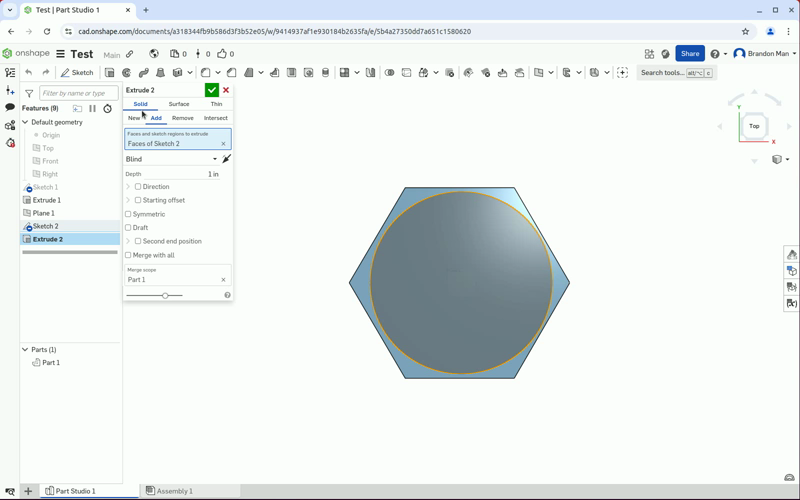
mouse_move(137, 120)
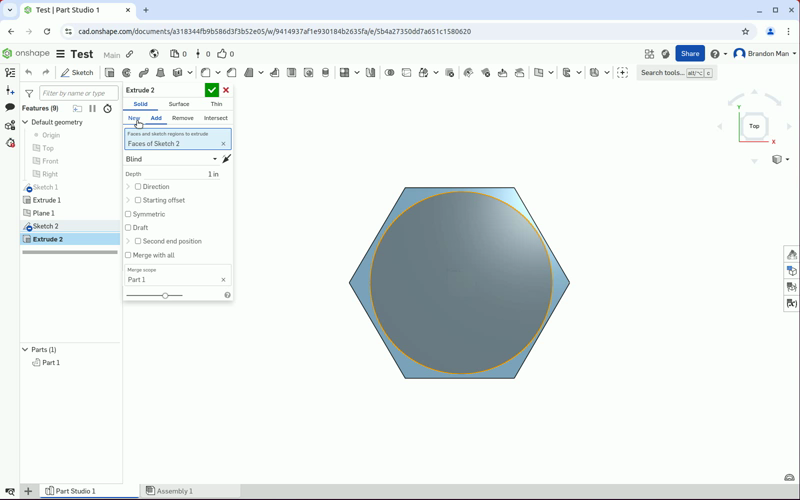
click(137, 120)
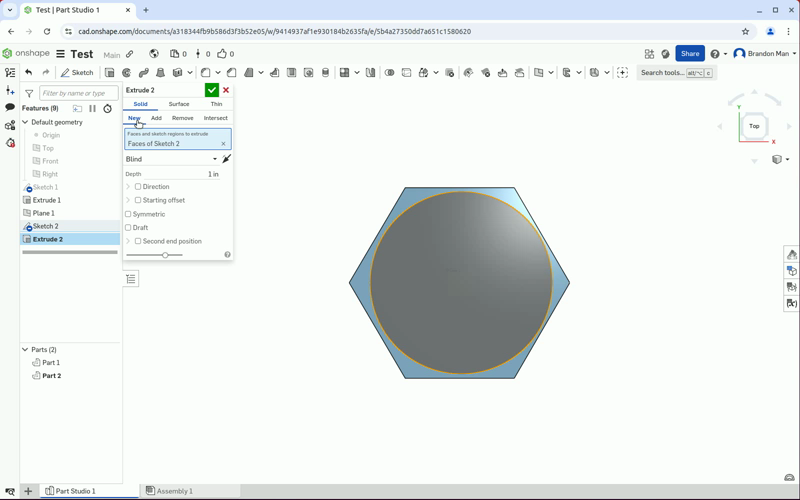
key(tab, 4)
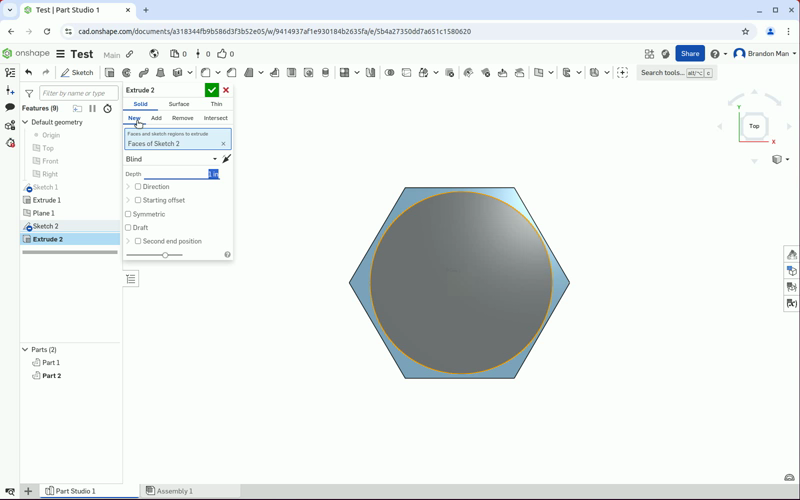
text(7.703)
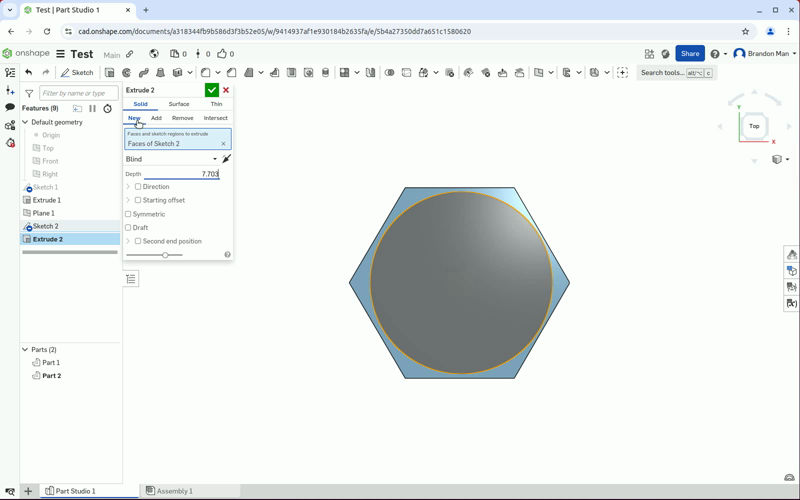
key(enter)
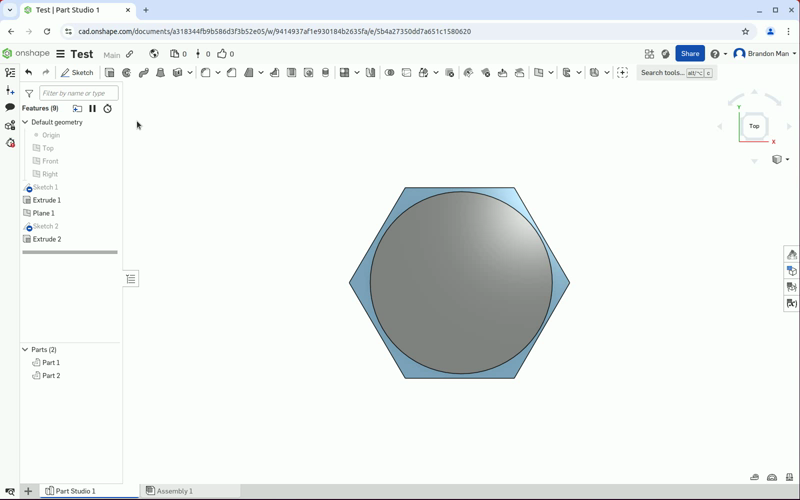
key(shift+h)
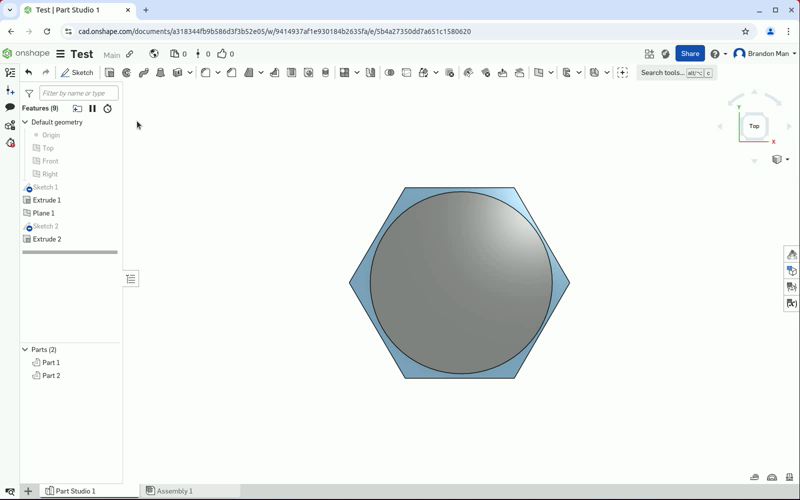
key(shift+h)
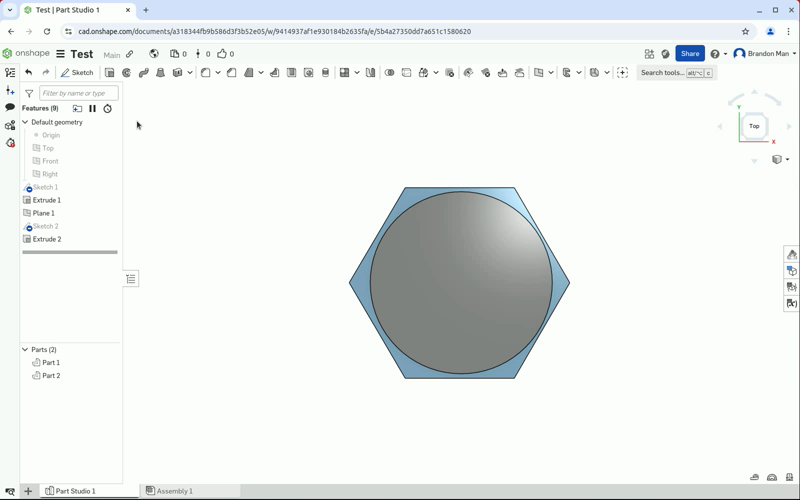
key(shift+7)
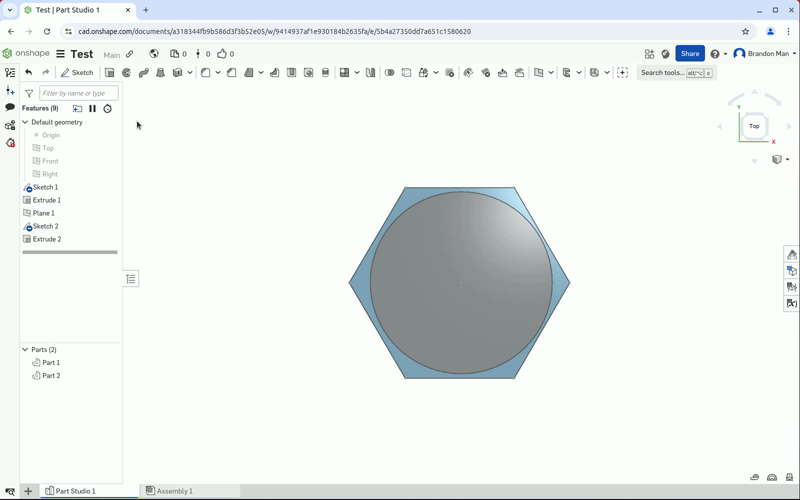
key(up, 3)
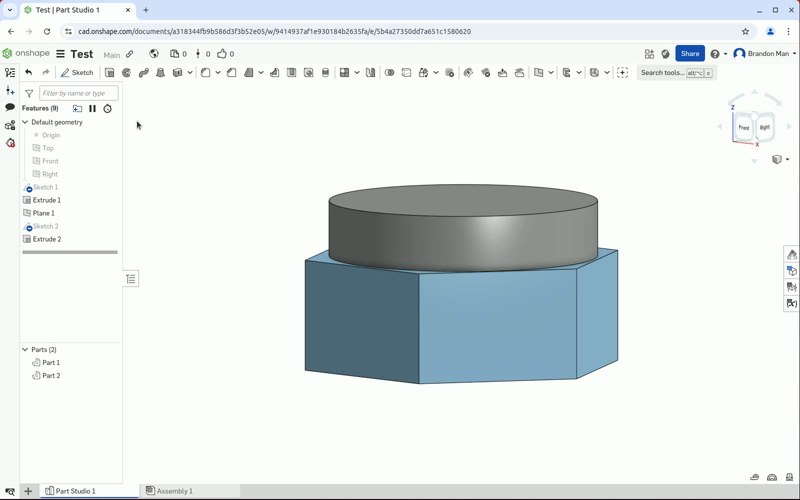
key(left, 3)
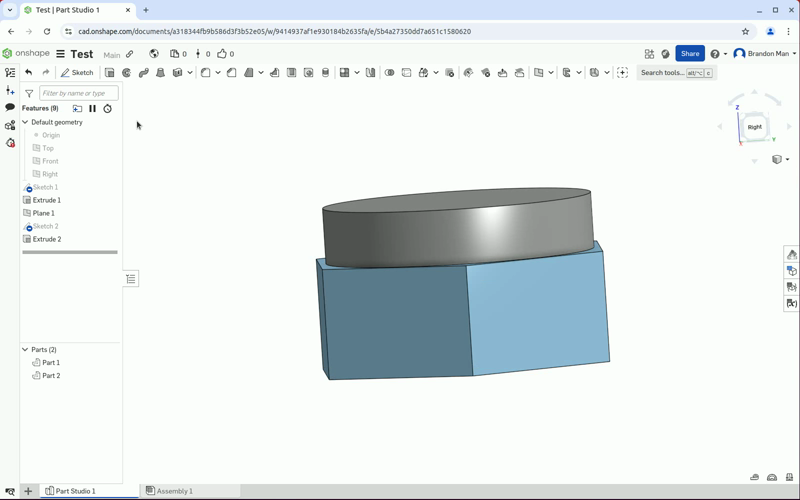
key(right, 3)
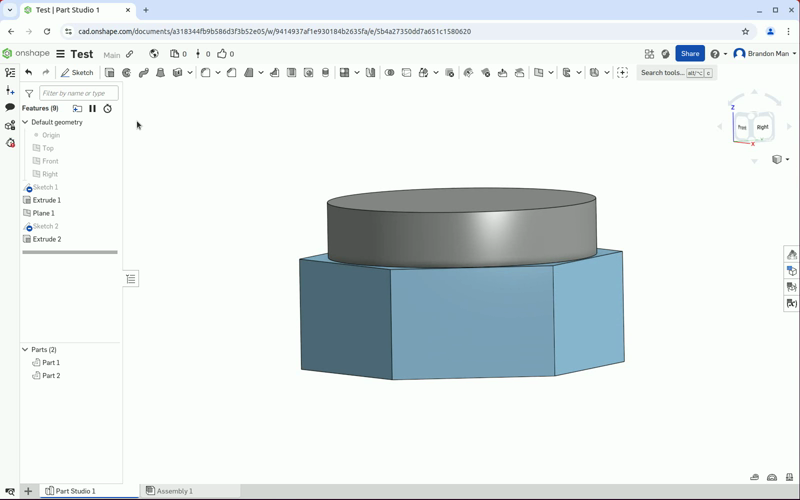
key(down, 3)
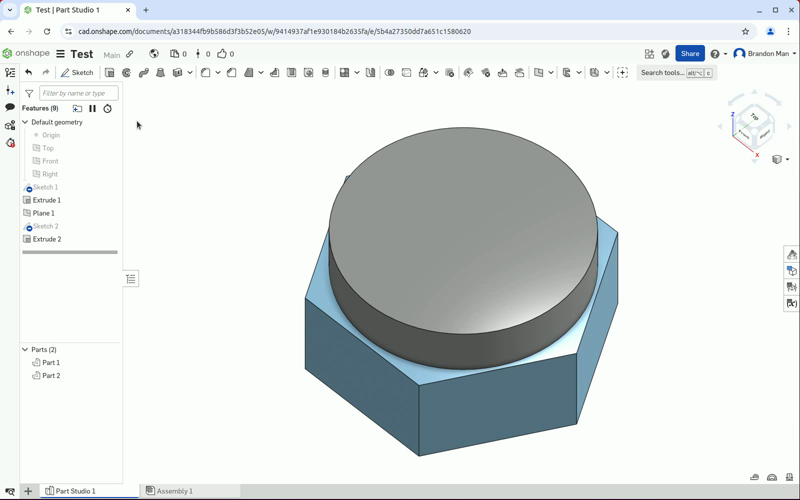
mouse_move(73, 189)
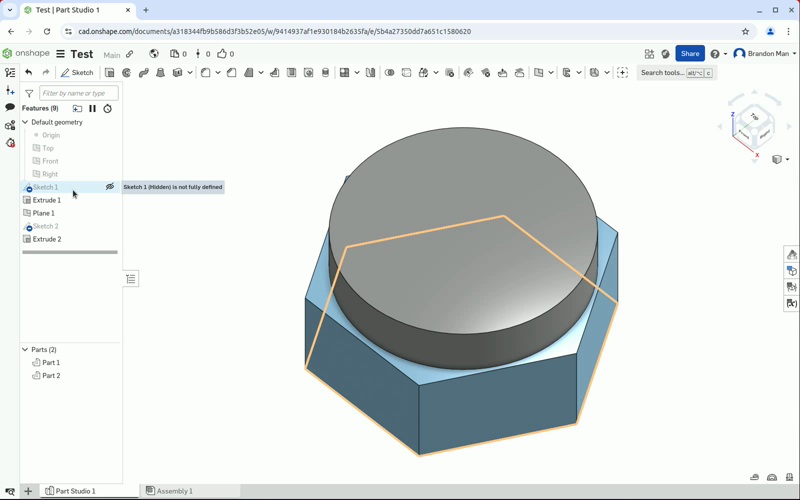
click(73, 189)